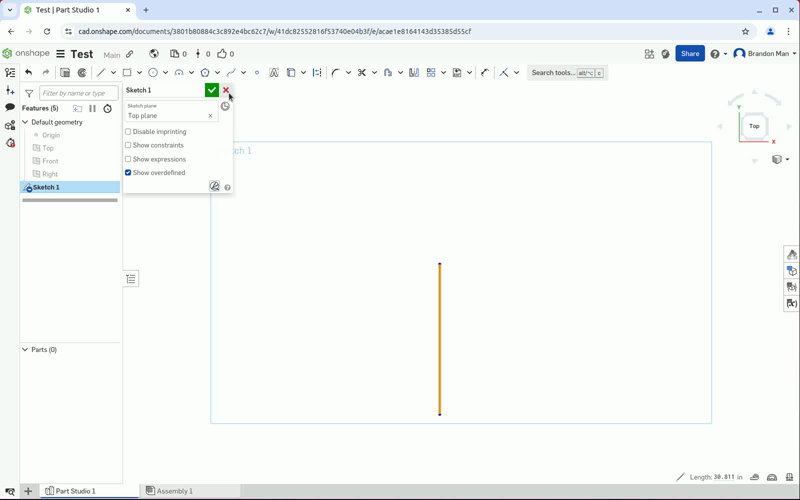
key(shift+h)
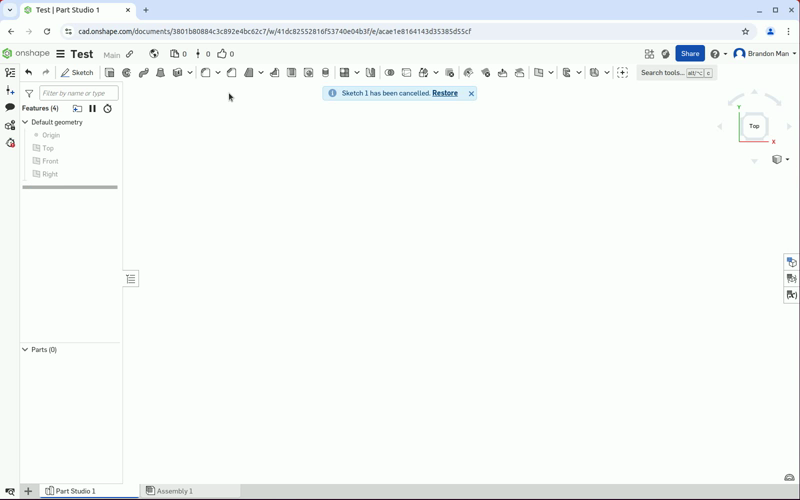
mouse_move(73, 352)
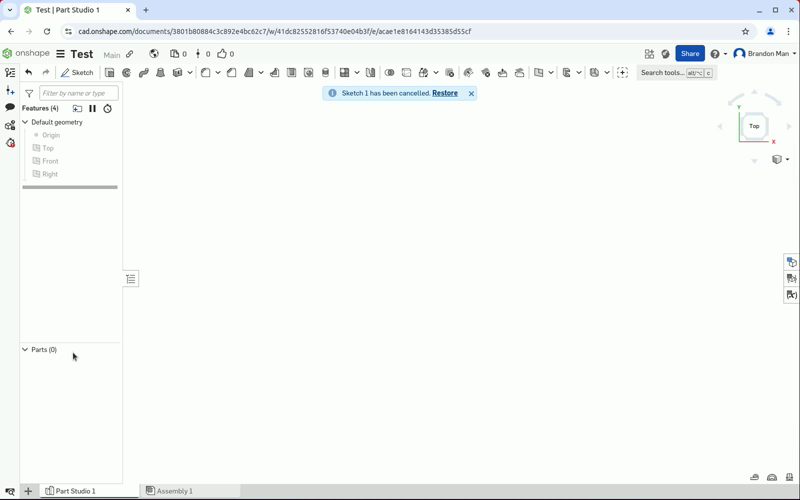
key(y)
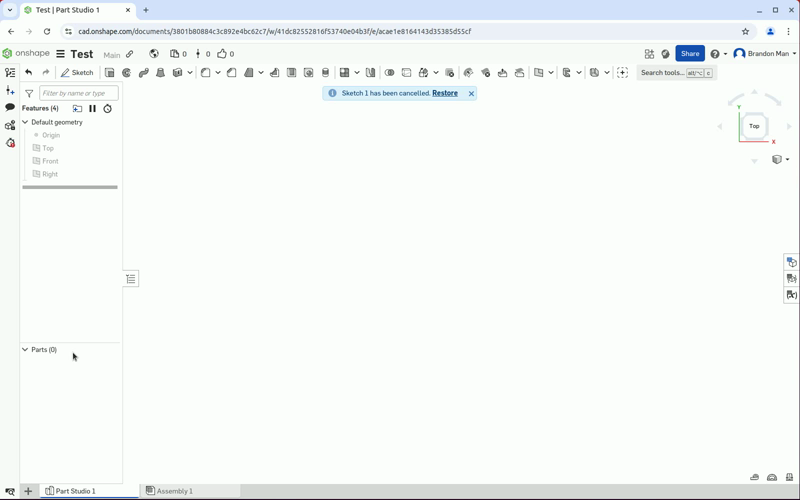
key(shift+p)
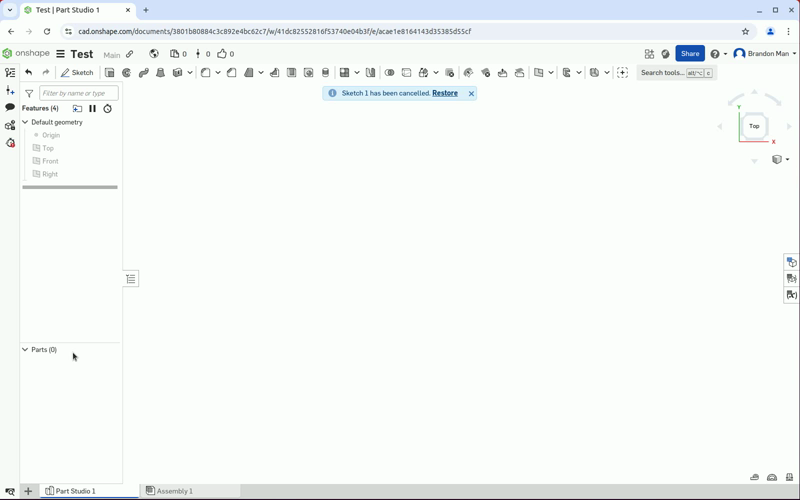
key(space)
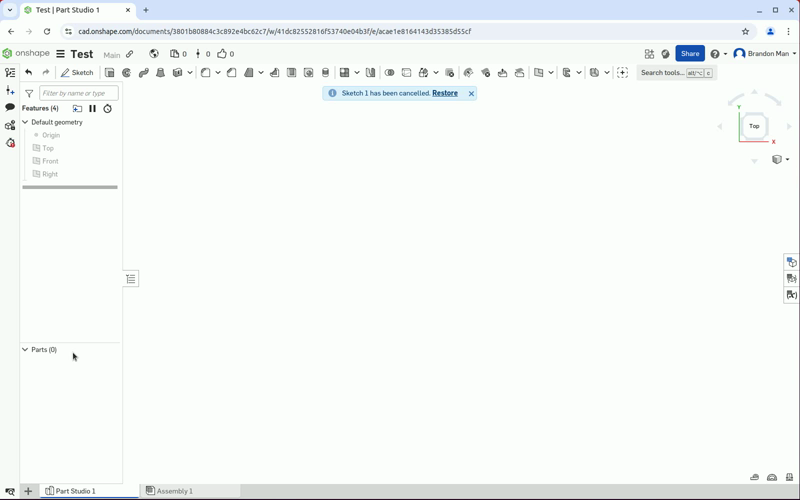
key_down(shift)
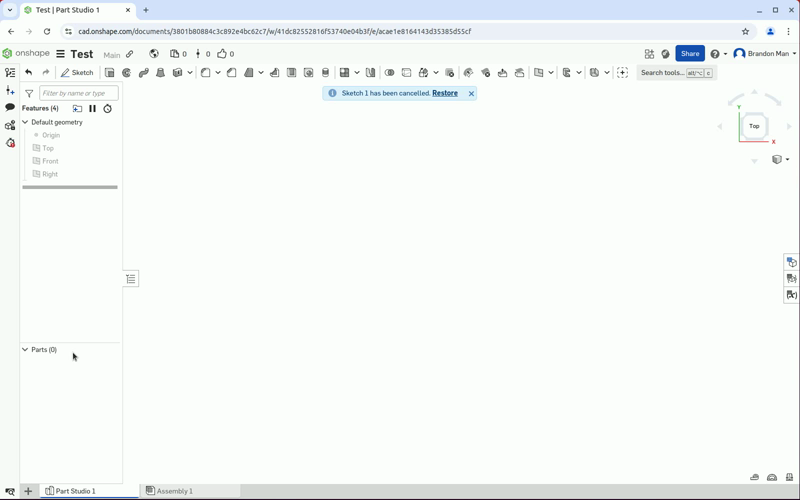
key(up)
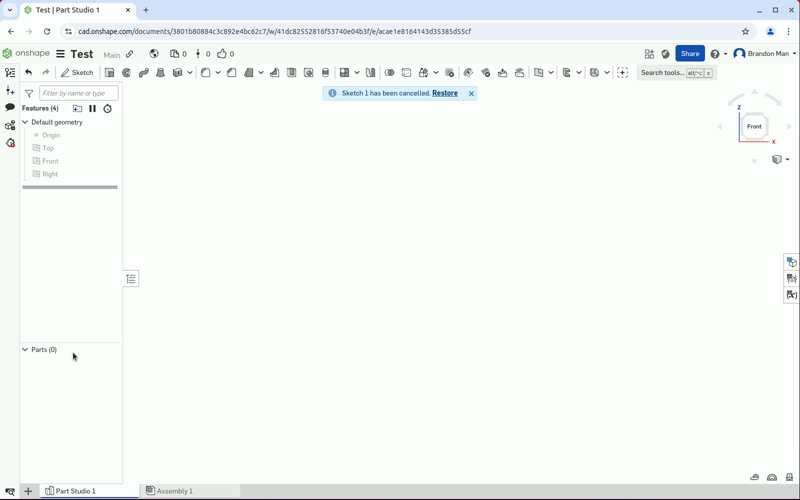
key_up(shift)
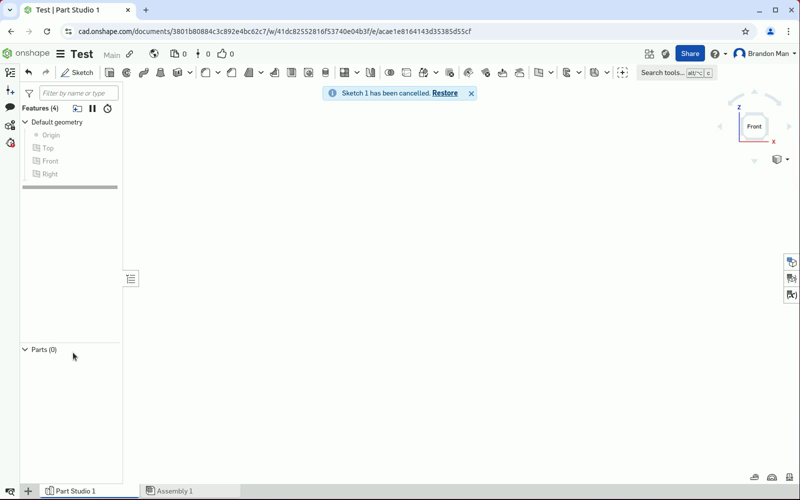
key(space)
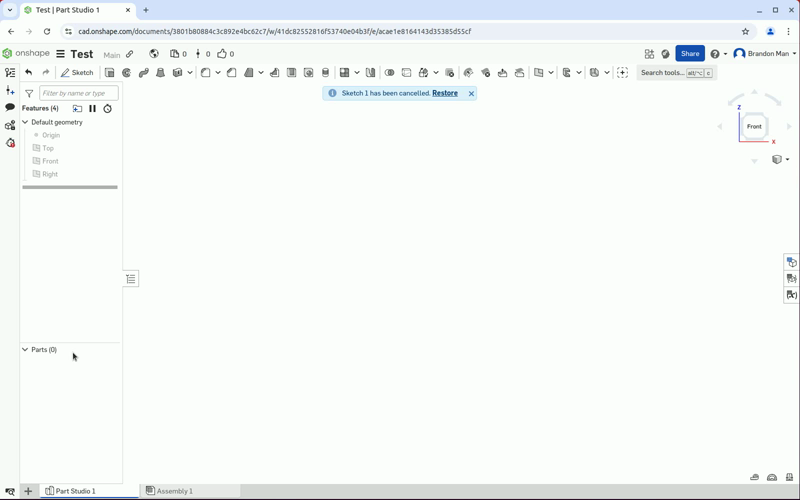
key_down(shift)
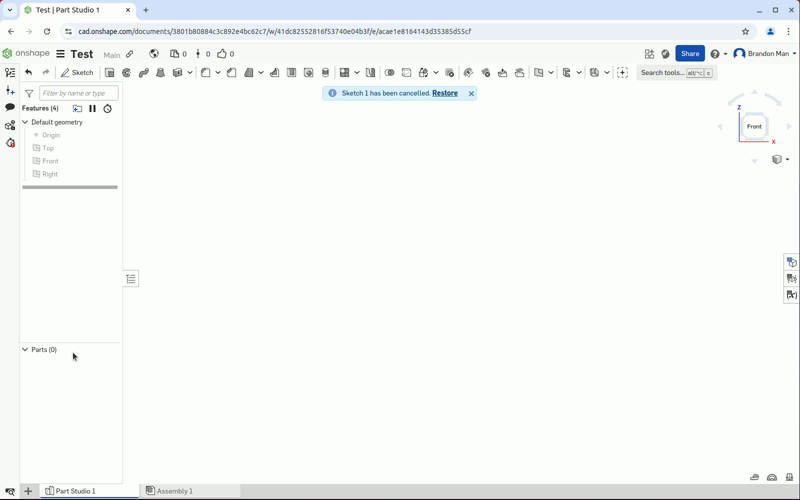
key(left)
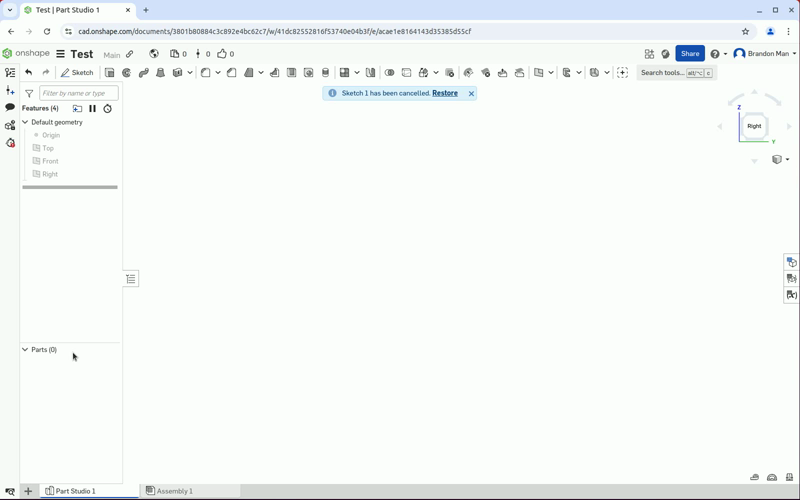
key_up(shift)
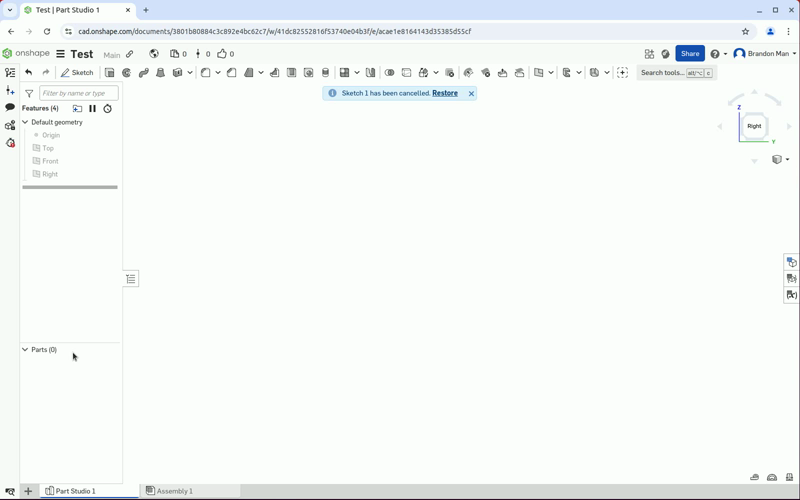
mouse_move(73, 352)
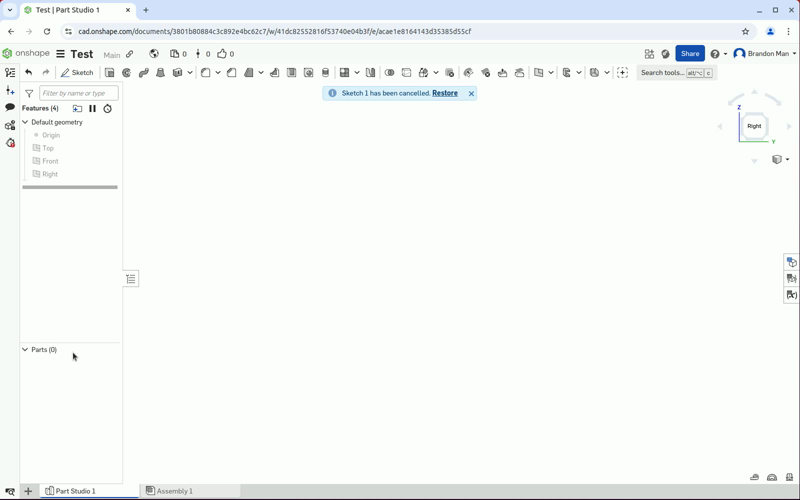
key(shift+y)
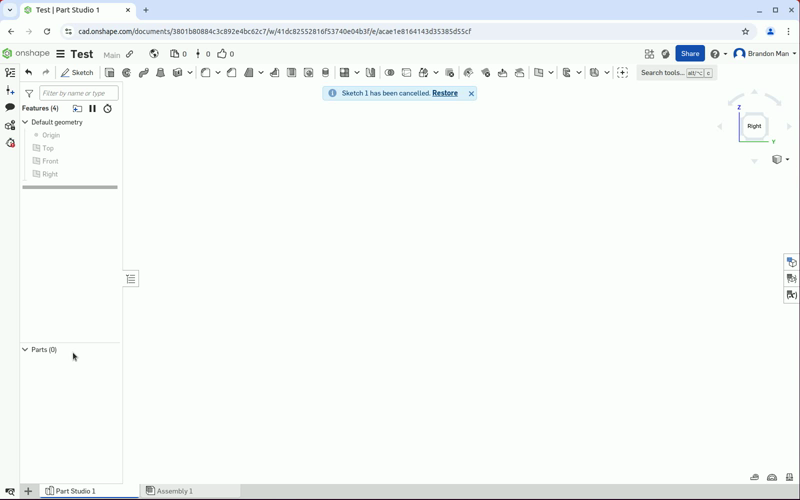
key(shift+s)
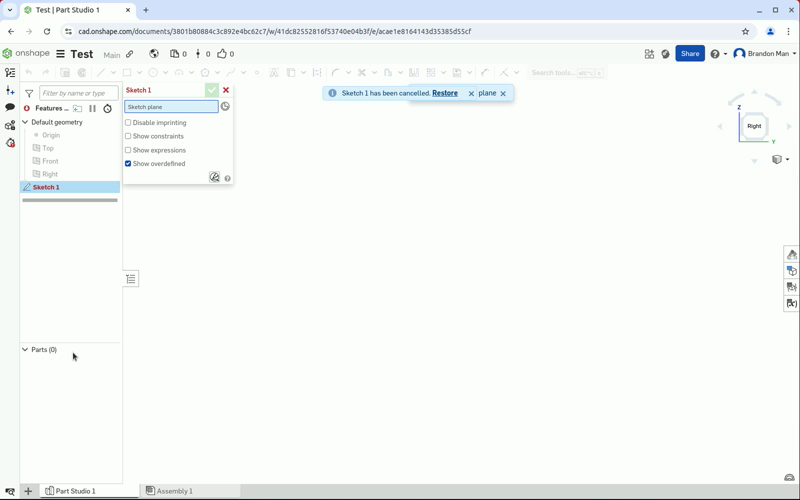
mouse_move(73, 176)
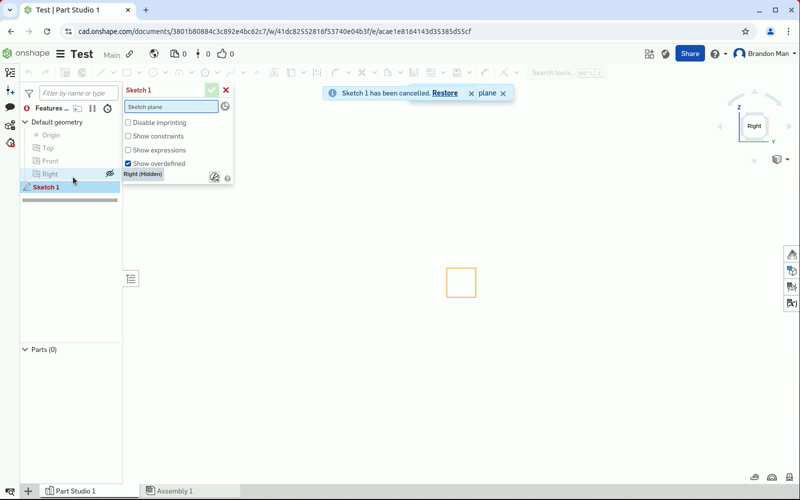
click(73, 176)
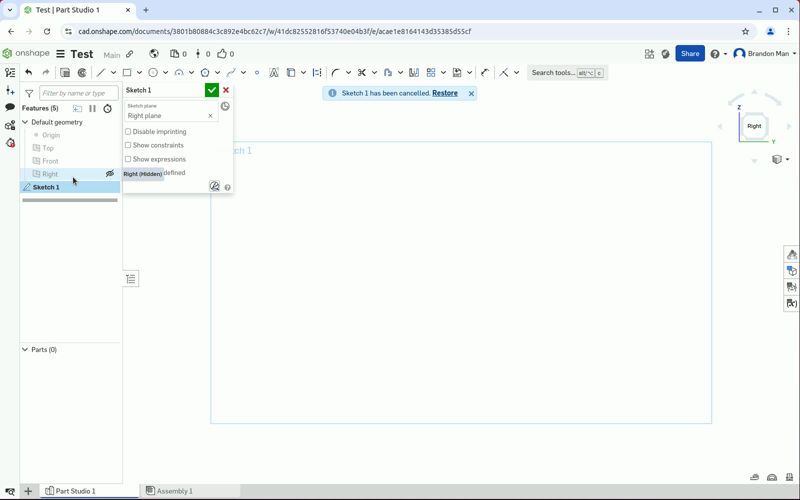
mouse_move(73, 352)
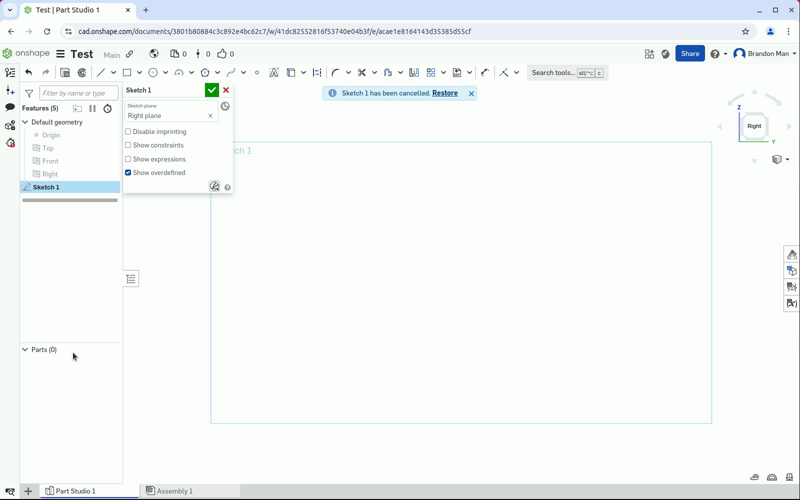
key(y)
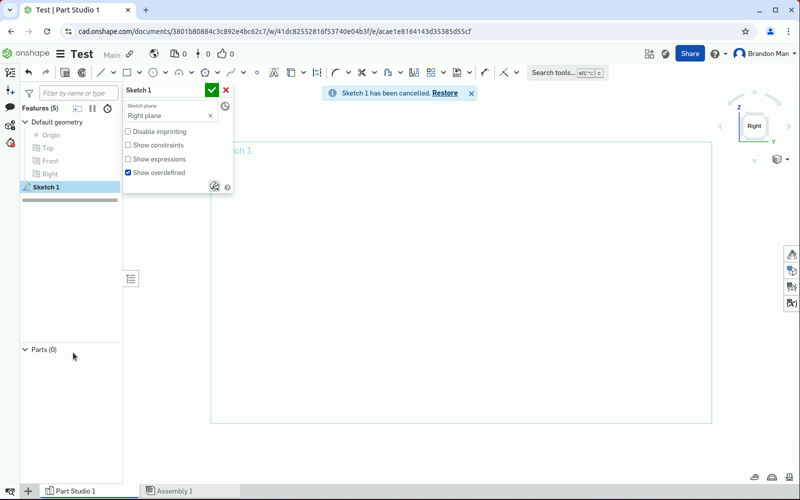
key(l)
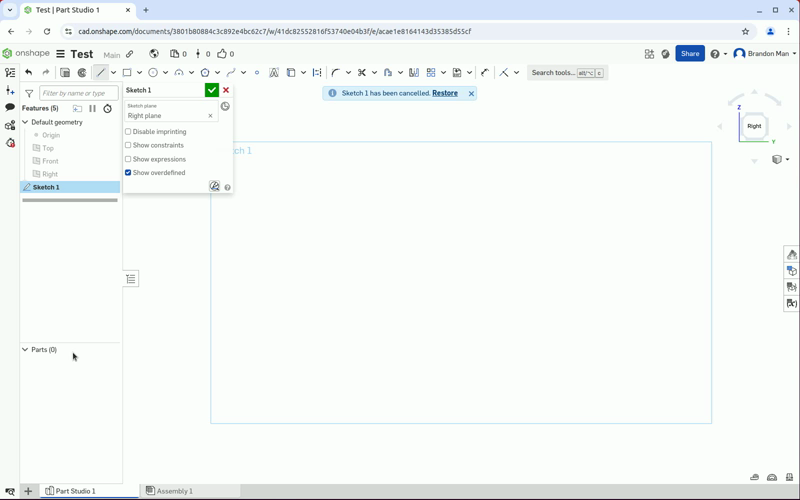
key_down(shift)
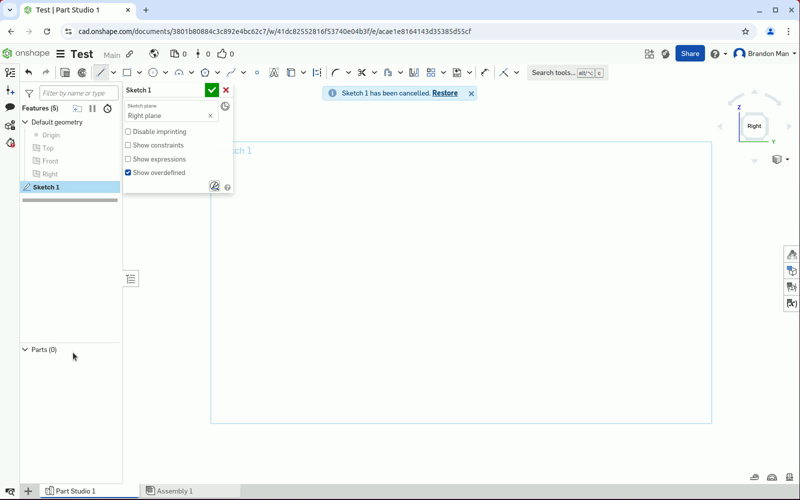
mouse_move(376, 395)
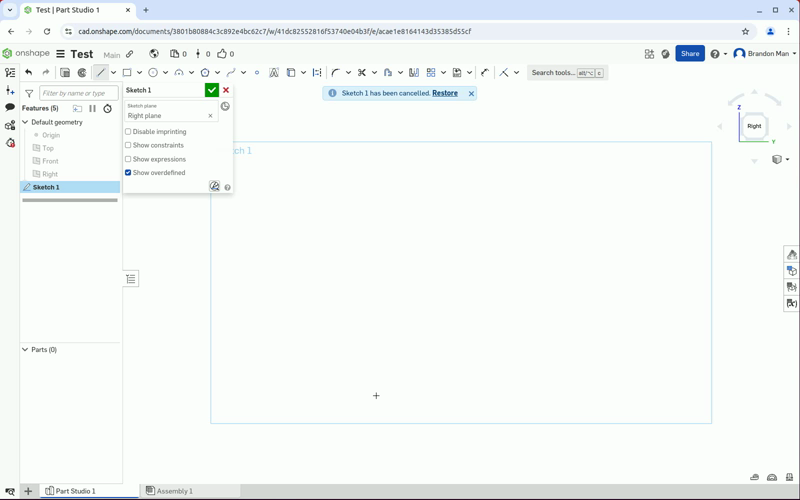
click(376, 395)
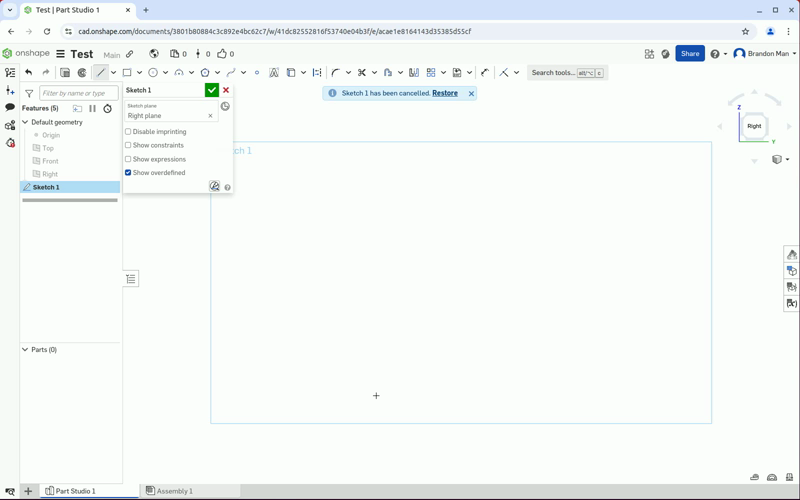
key_up(shift)
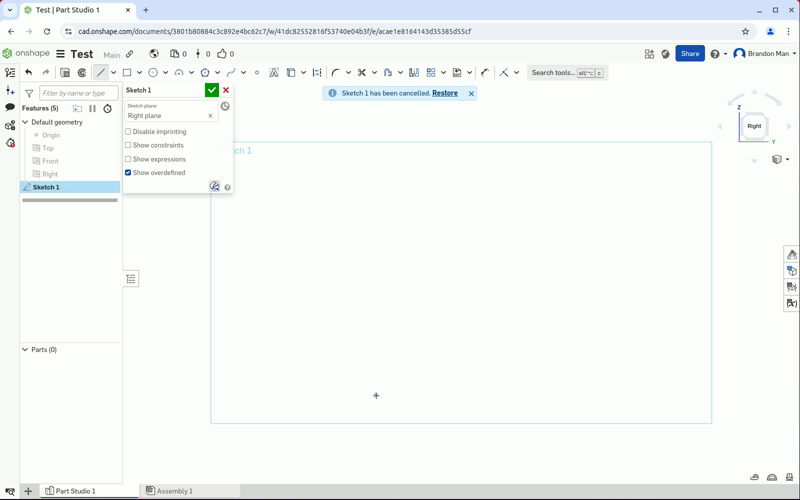
key_down(shift)
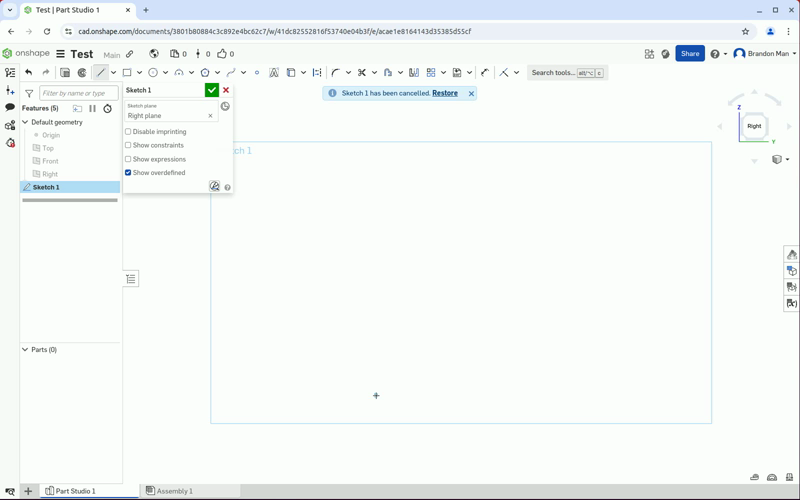
mouse_move(543, 395)
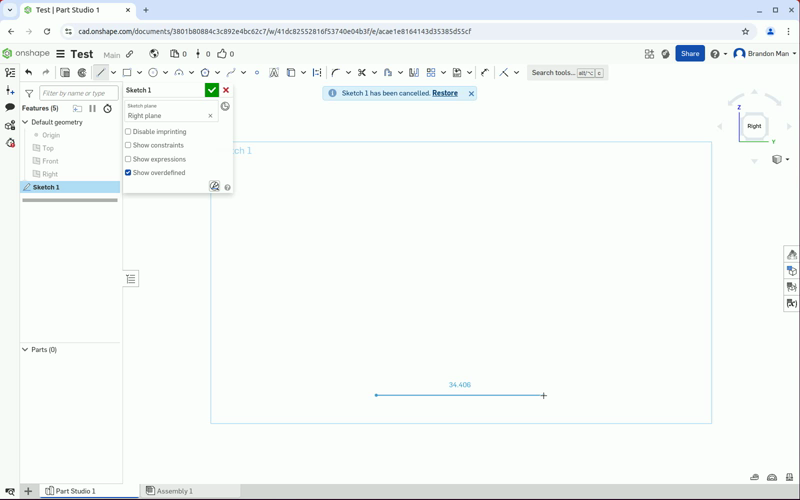
click(543, 395)
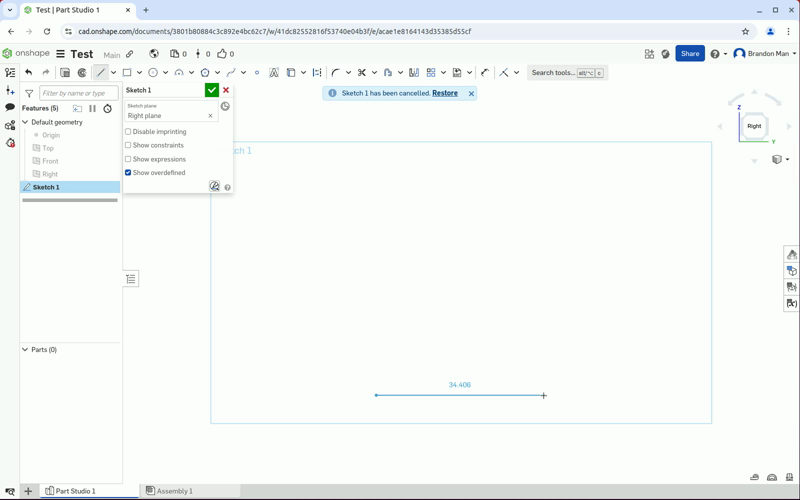
key_up(shift)
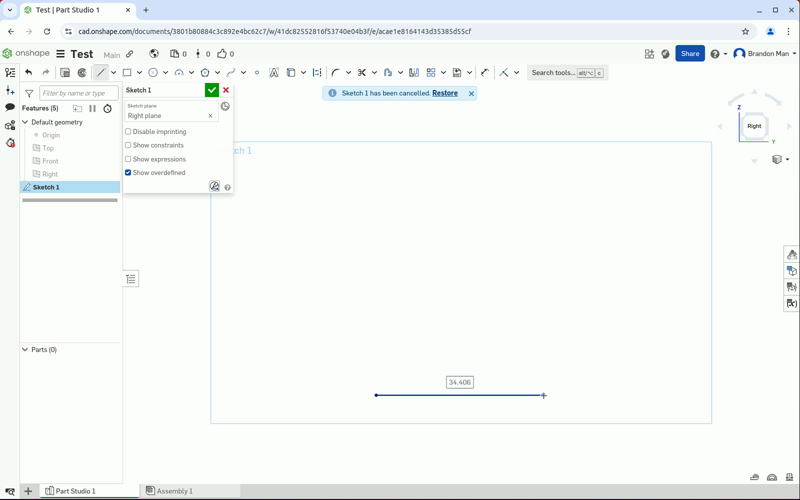
key_down(shift)
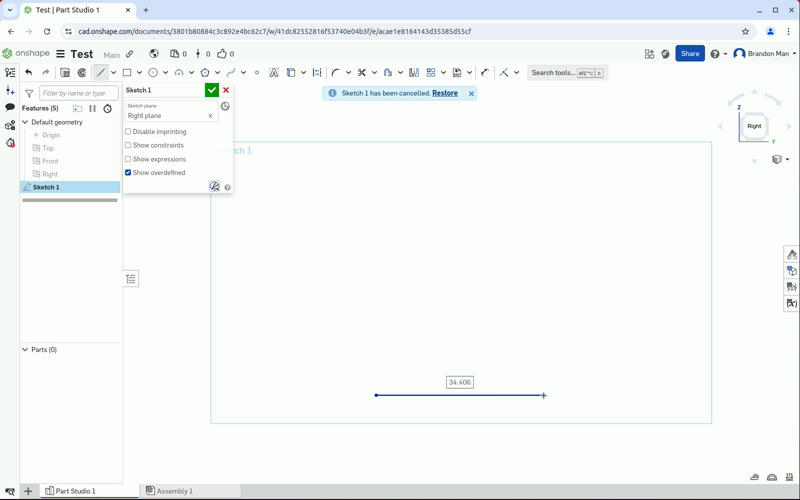
mouse_move(543, 171)
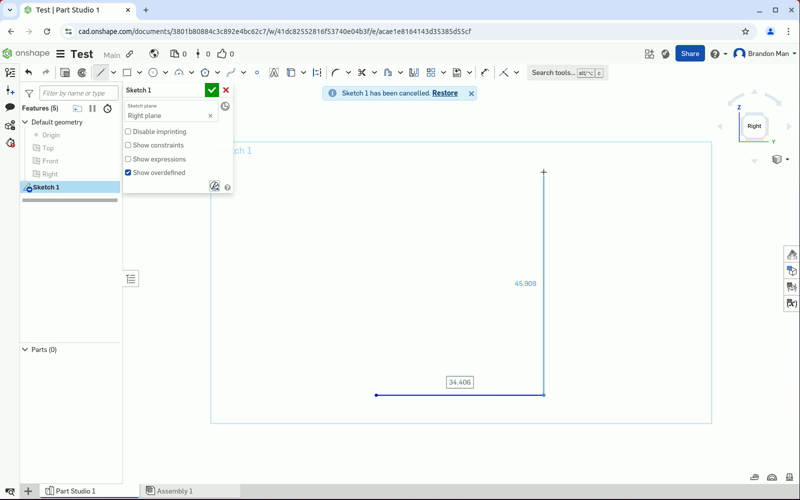
click(543, 171)
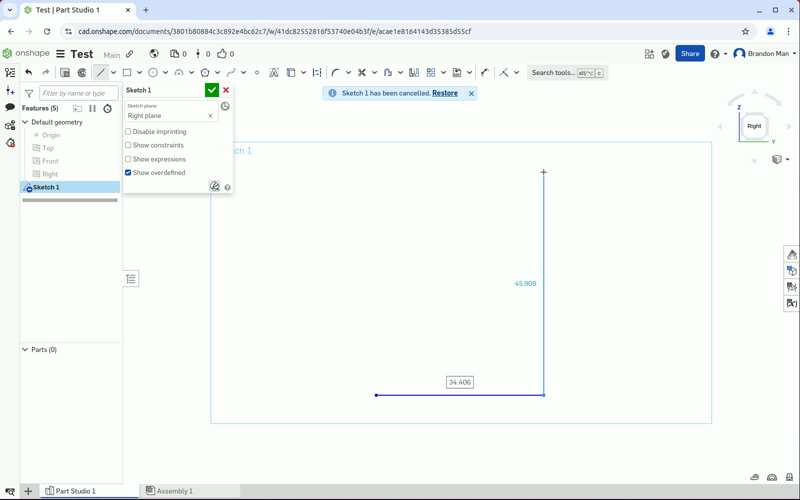
key_up(shift)
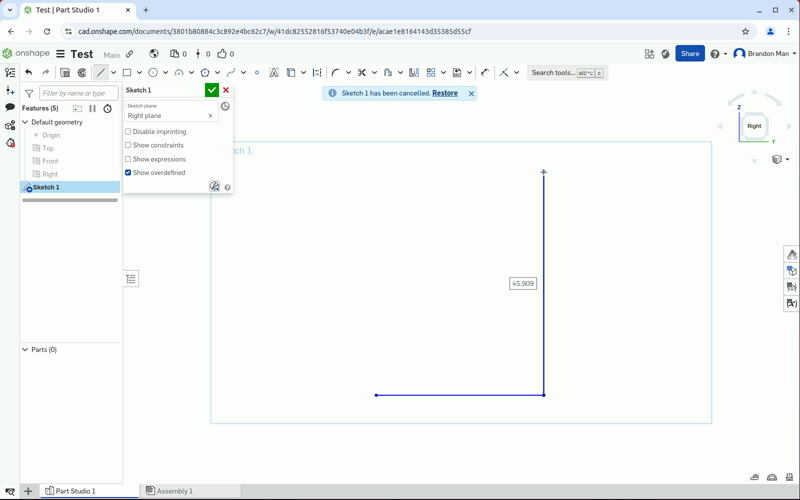
key_down(shift)
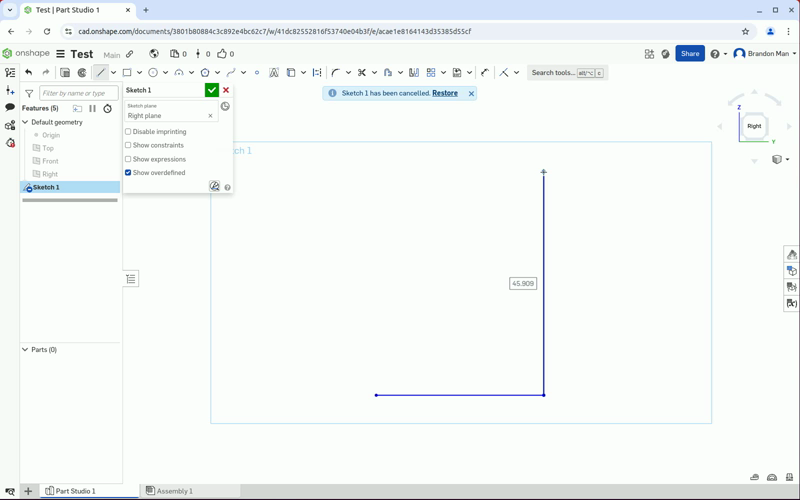
mouse_move(376, 171)
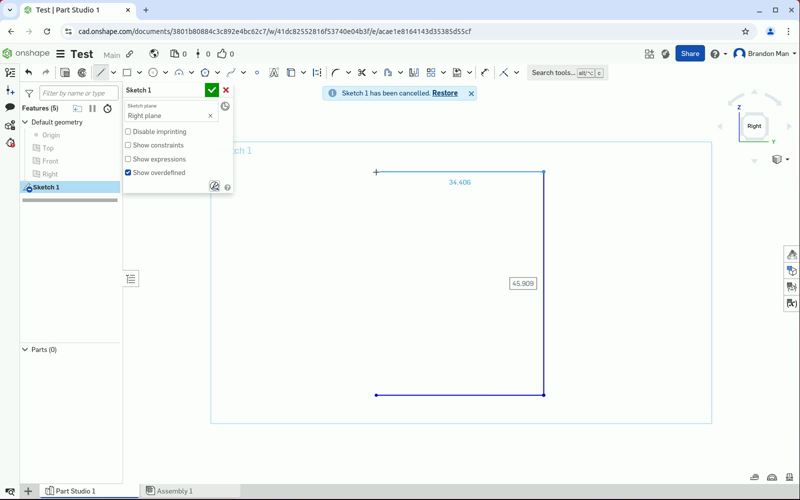
click(376, 171)
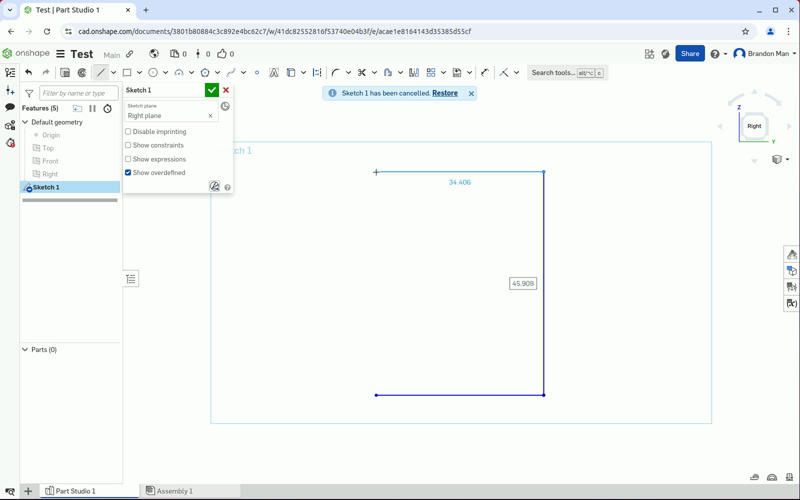
key_up(shift)
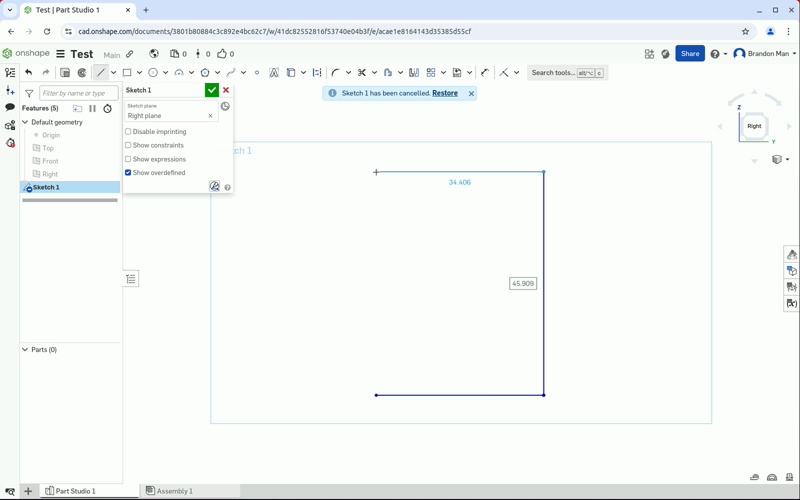
key_down(shift)
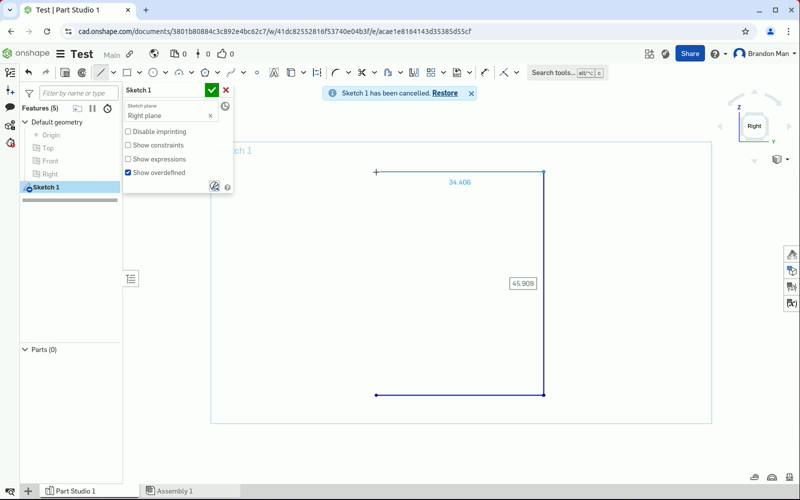
mouse_move(376, 395)
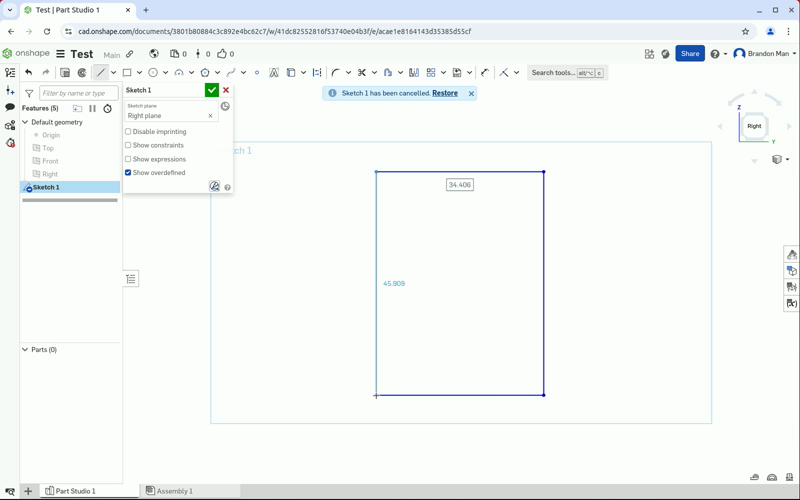
key_up(shift)
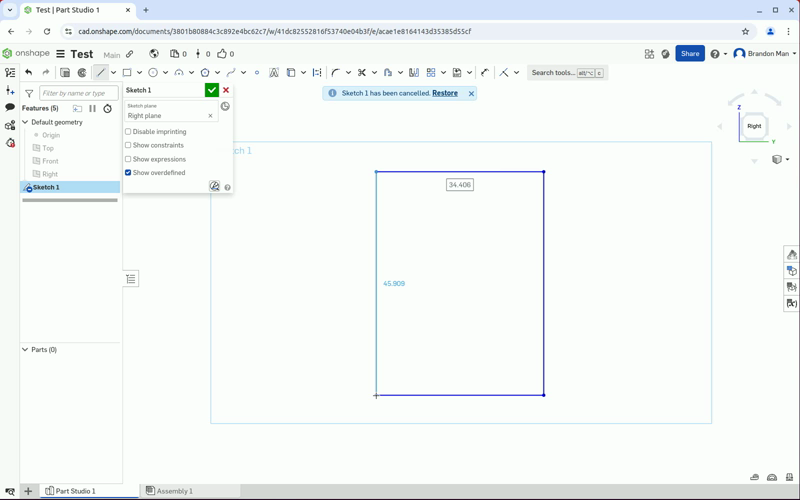
click(376, 395)
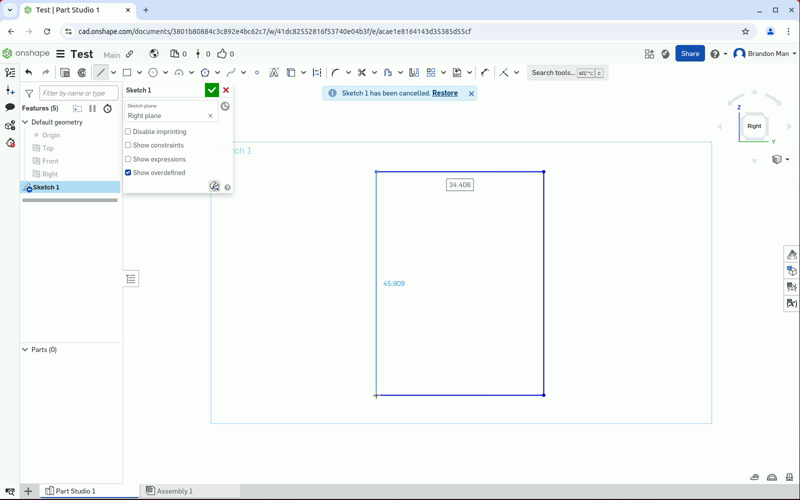
key(esc)
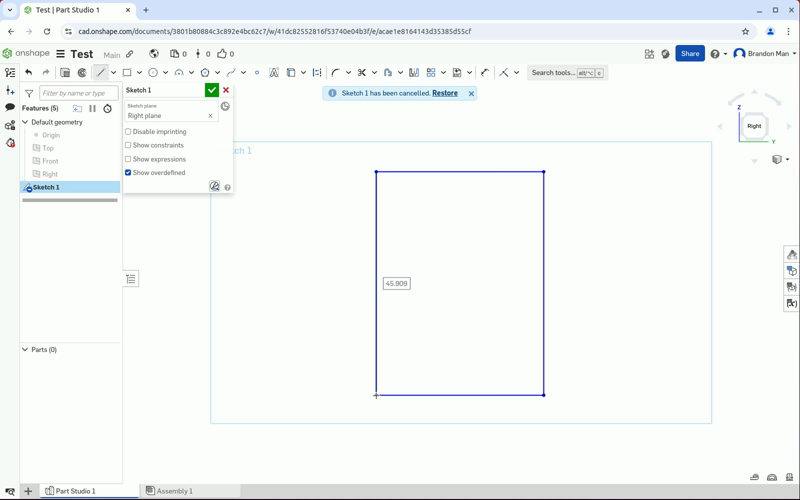
mouse_move(470, 264)
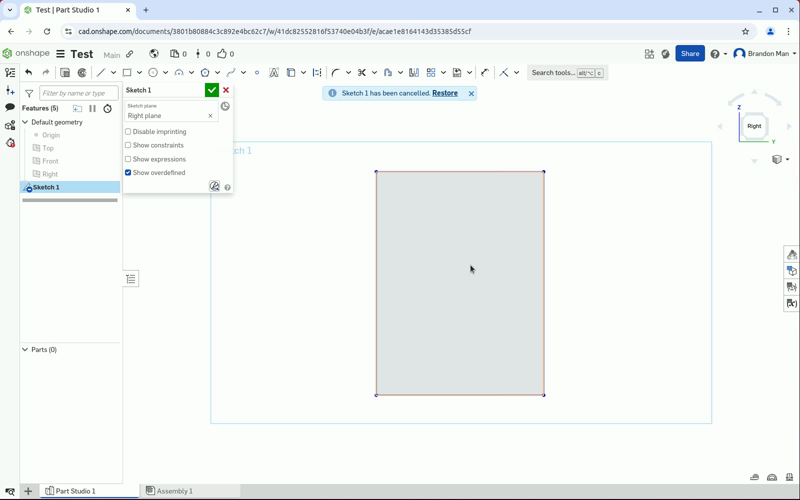
click(470, 264)
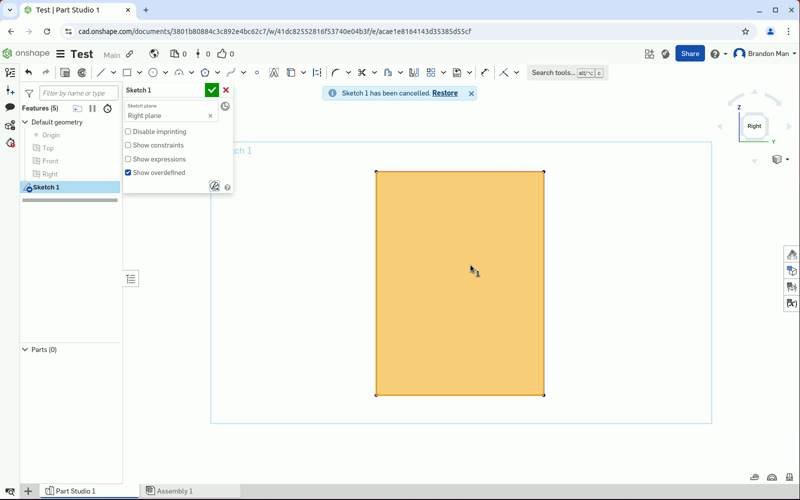
mouse_move(73, 352)
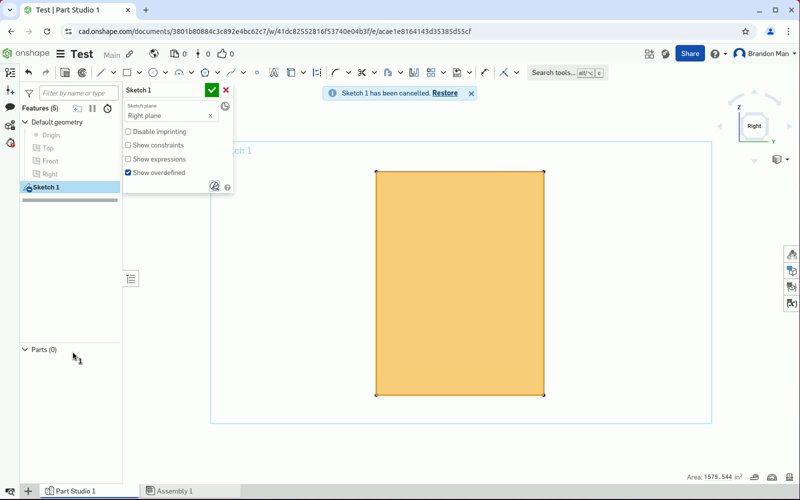
key(shift+y)
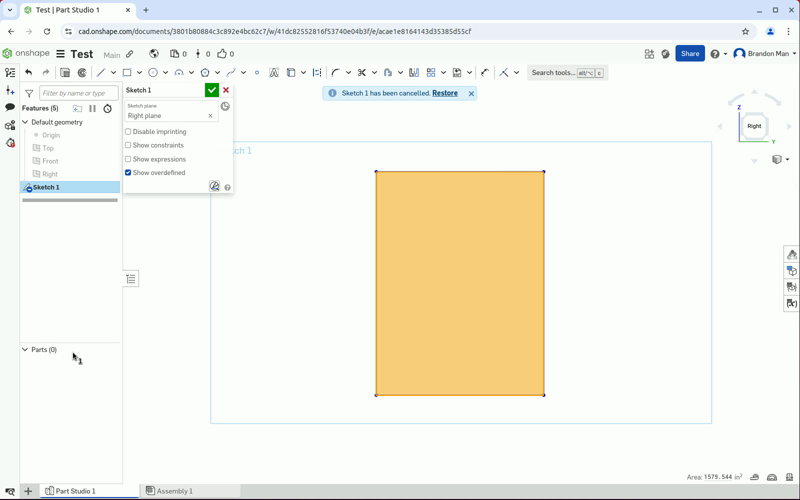
key(shift+e)
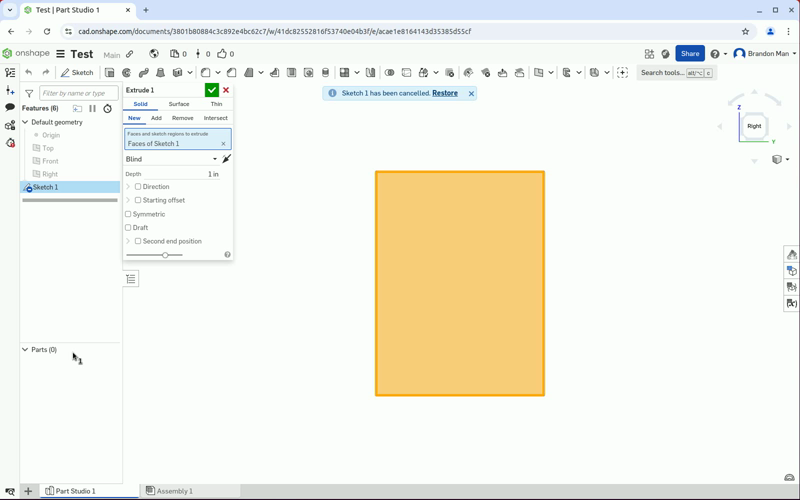
mouse_move(143, 106)
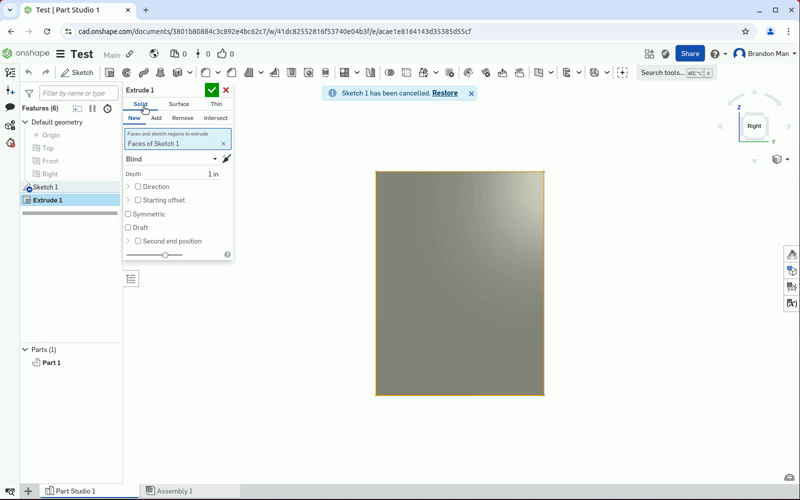
click(143, 106)
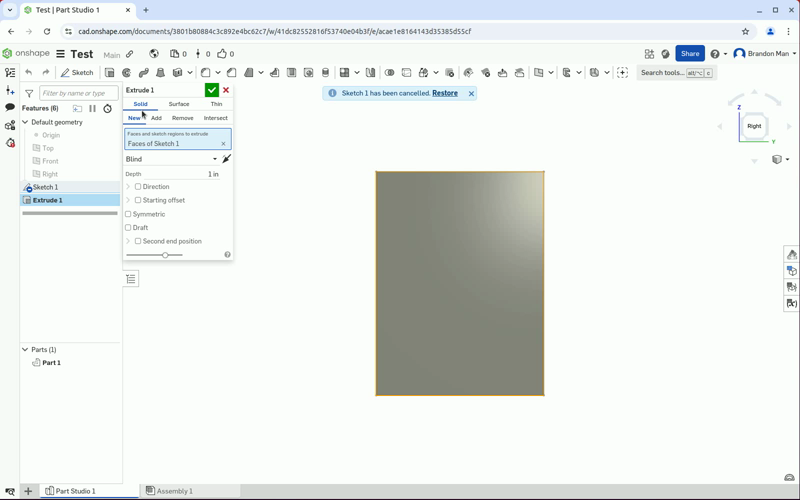
mouse_move(137, 120)
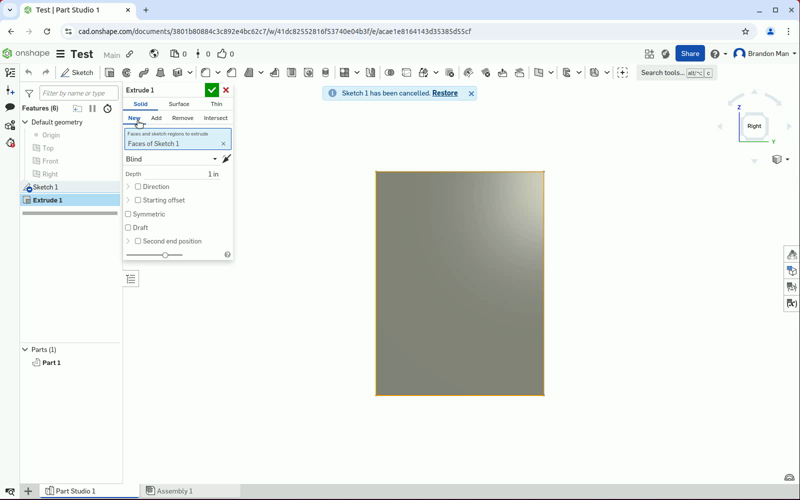
click(137, 120)
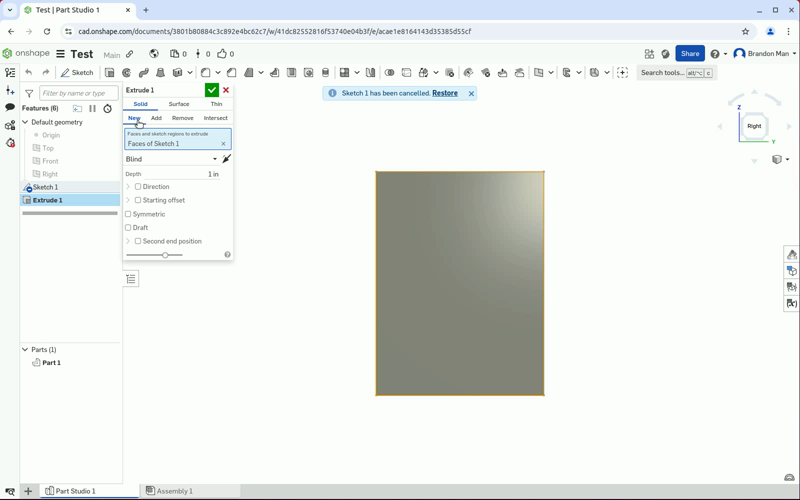
key(tab, 4)
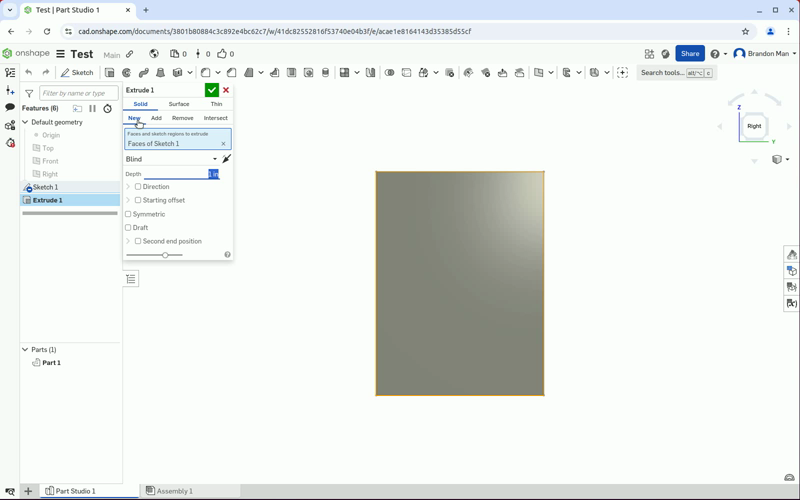
text(-1.444)
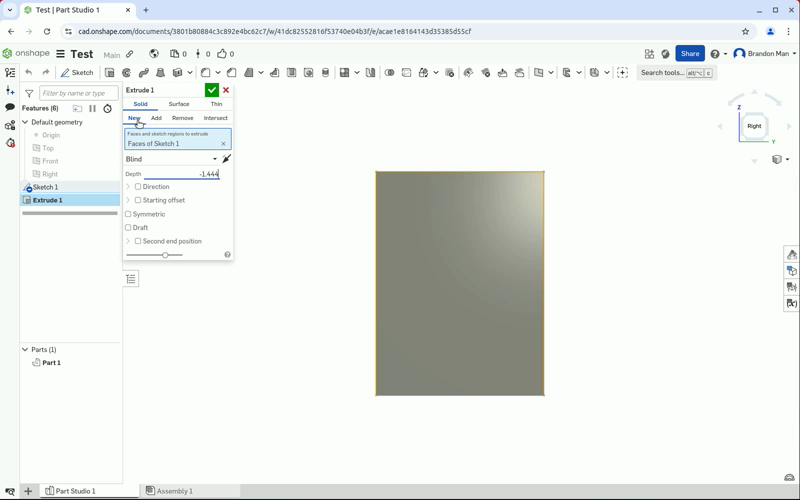
key(enter)
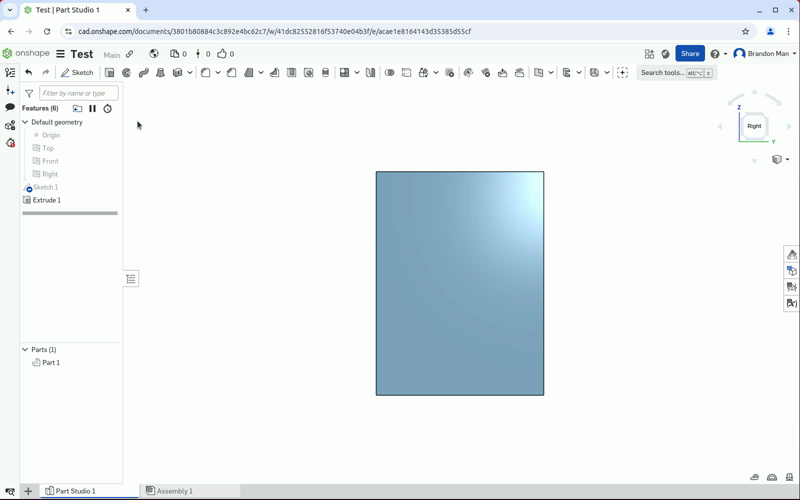
key(shift+h)
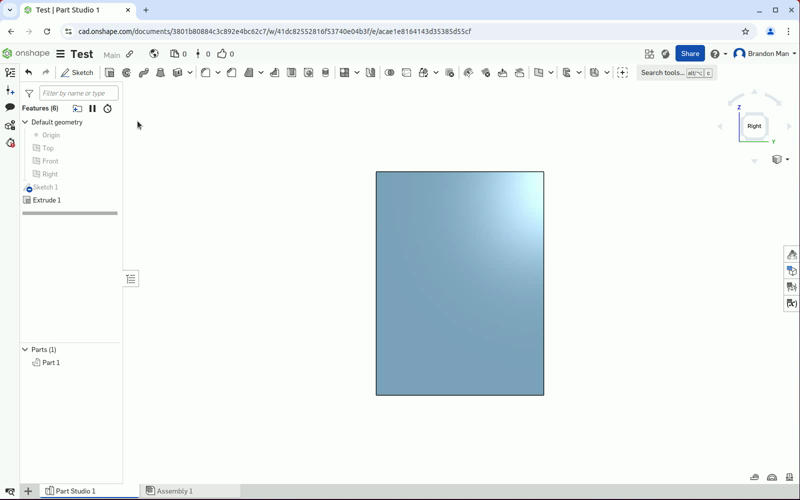
key(shift+h)
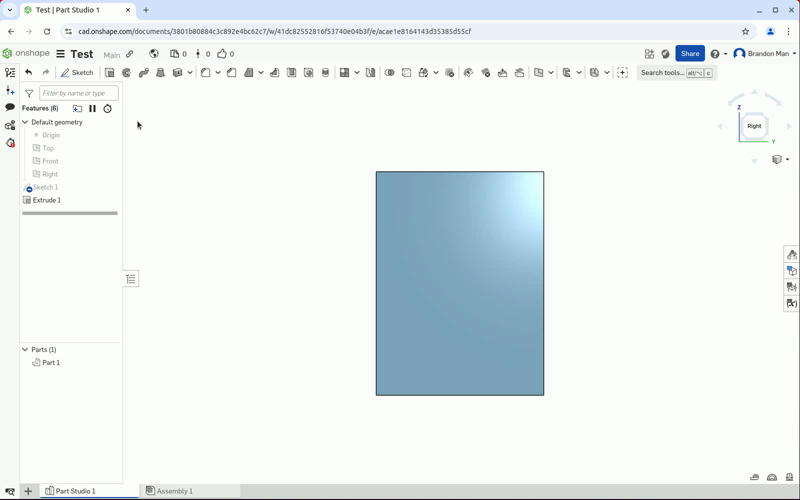
mouse_move(73, 189)
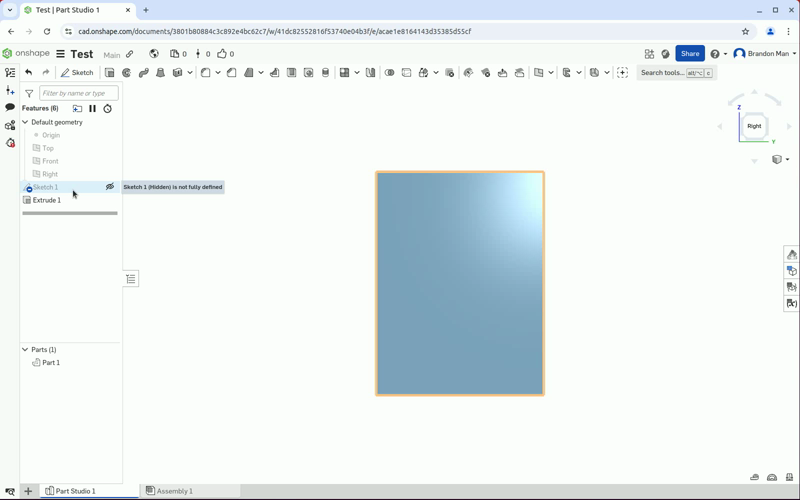
click(73, 189)
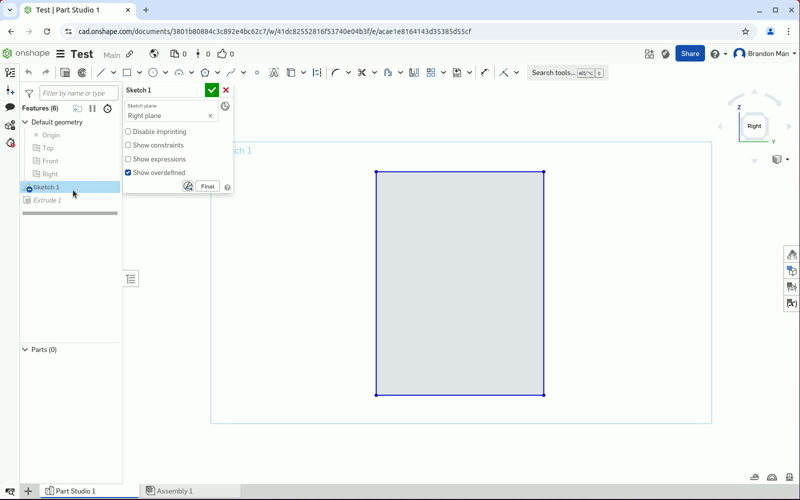
mouse_move(229, 92)
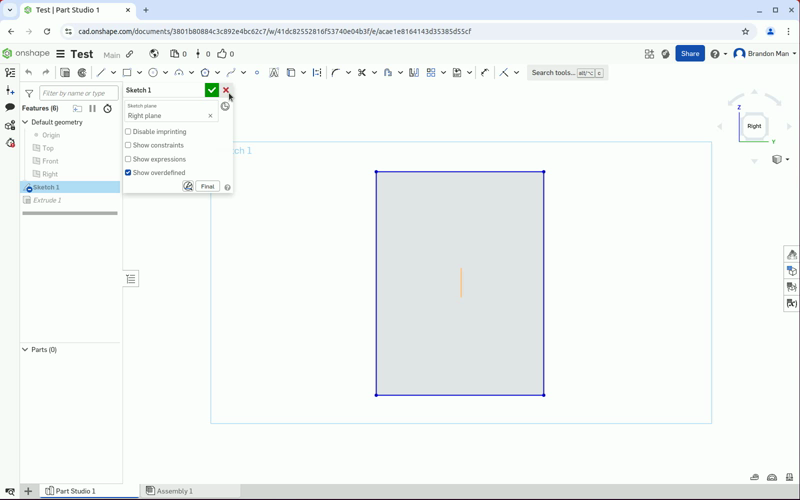
click(229, 92)
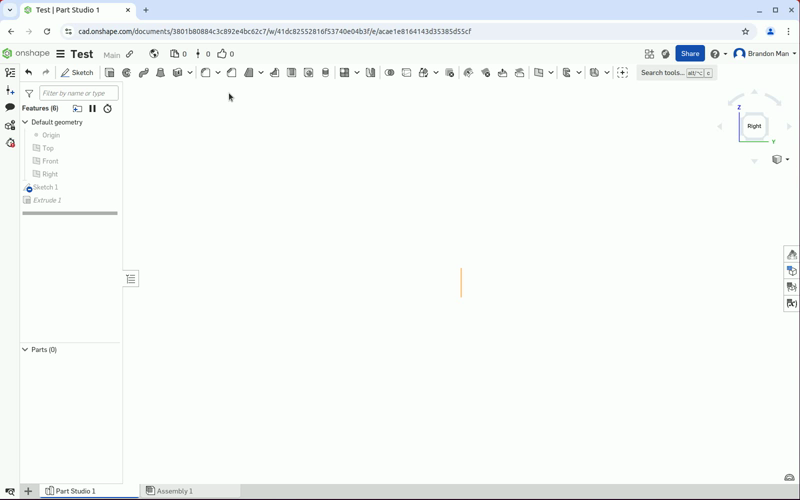
mouse_move(73, 352)
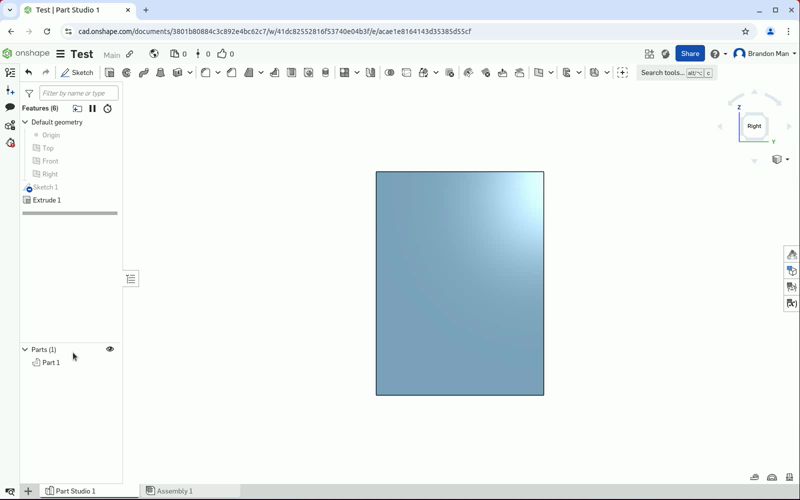
key(y)
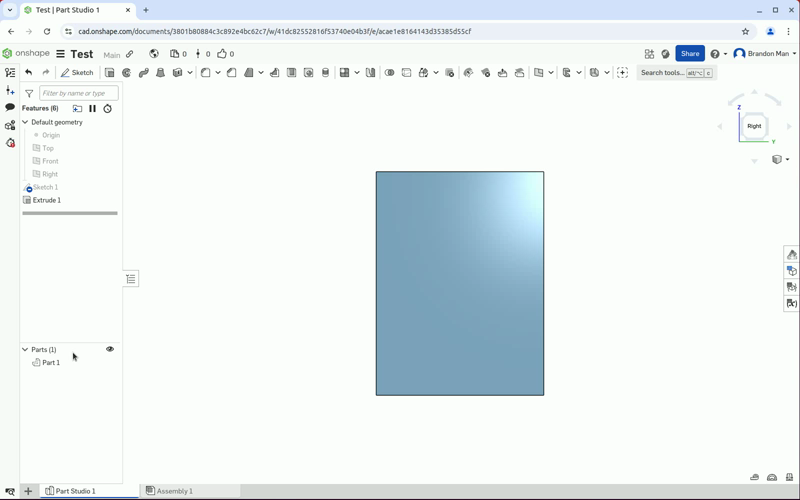
key(shift+p)
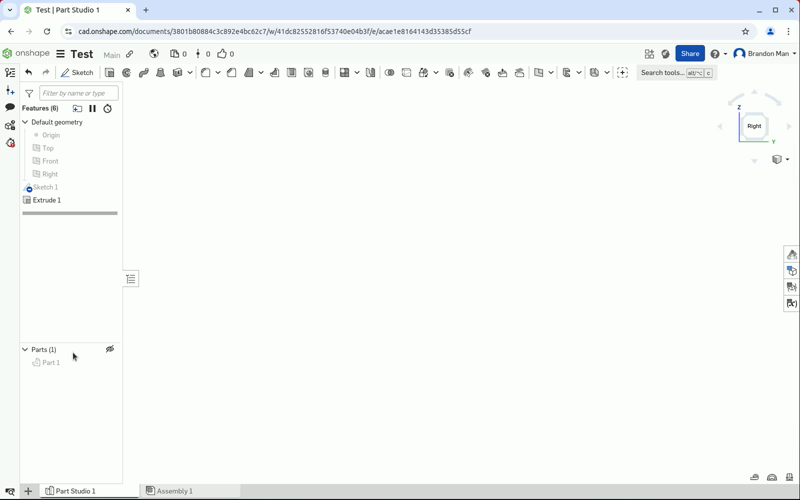
key(space)
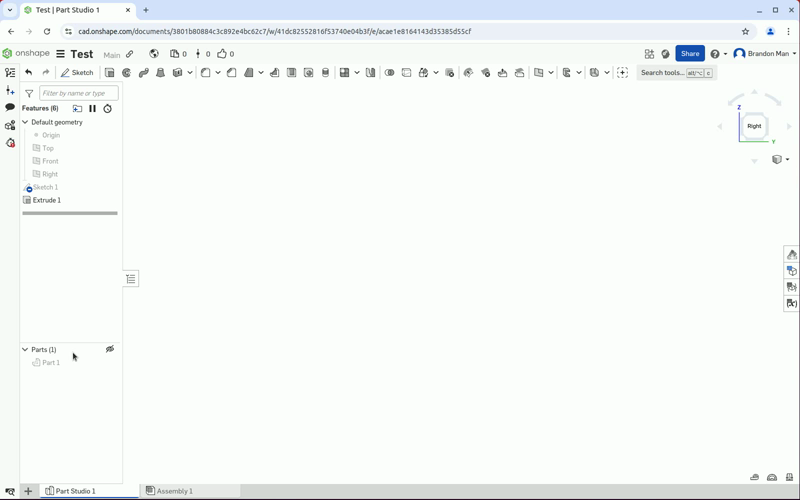
key_down(shift)
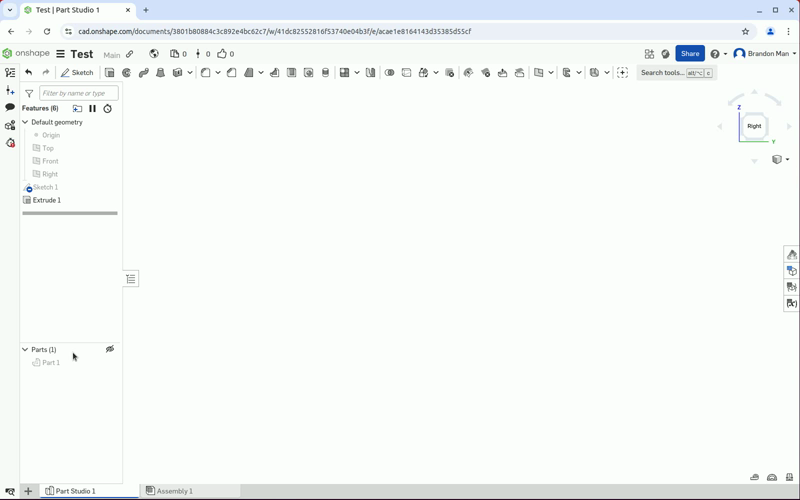
key(right)
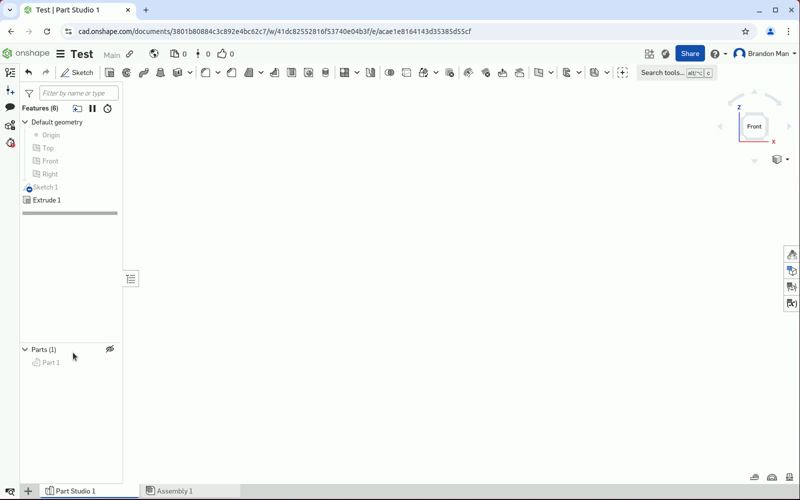
key_up(shift)
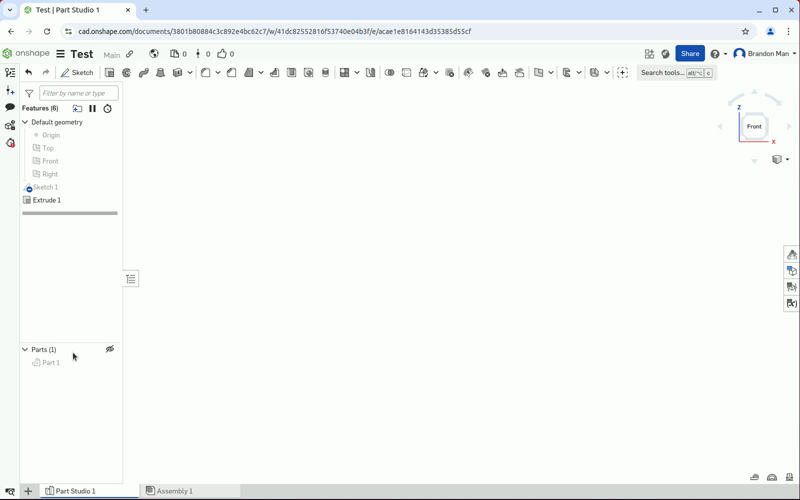
mouse_move(73, 352)
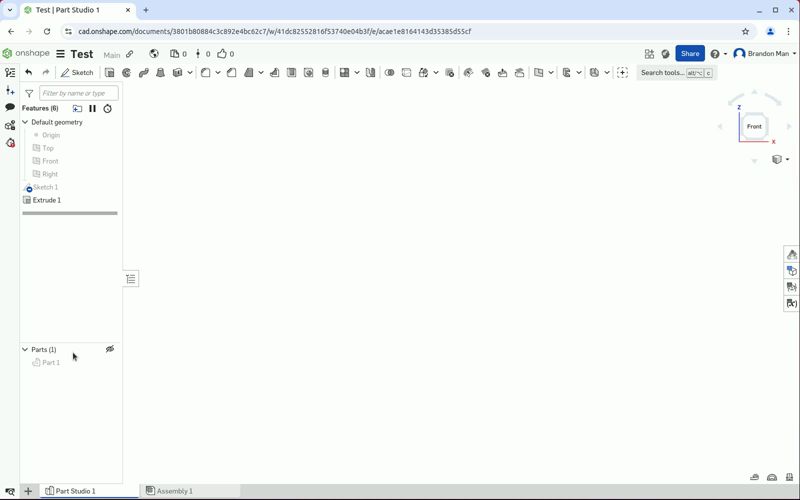
key(shift+y)
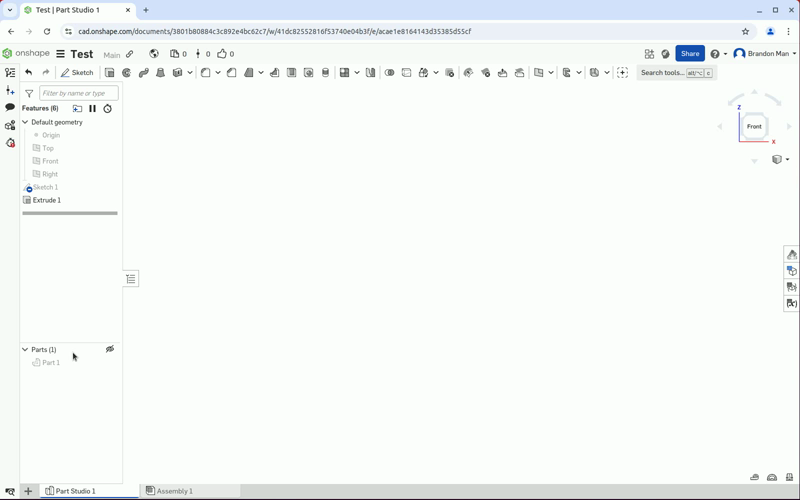
key(shift+s)
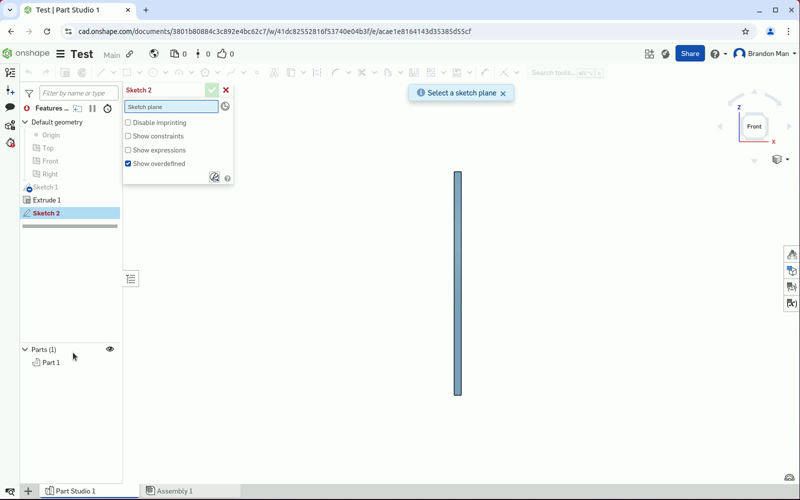
mouse_move(73, 163)
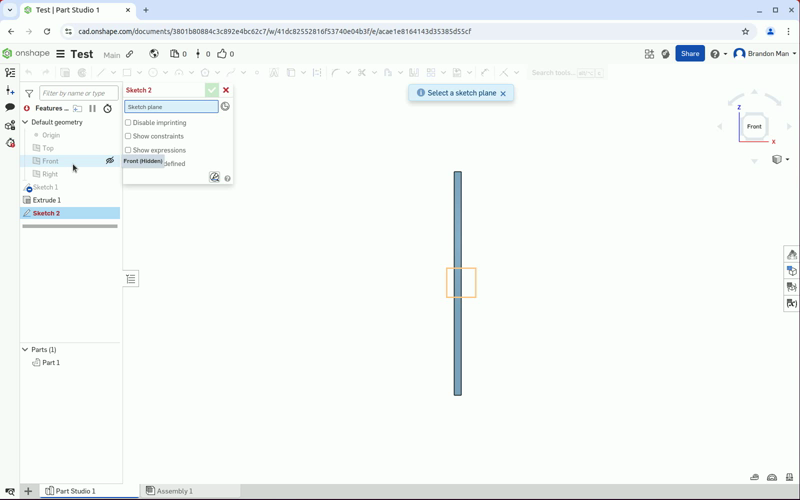
click(73, 163)
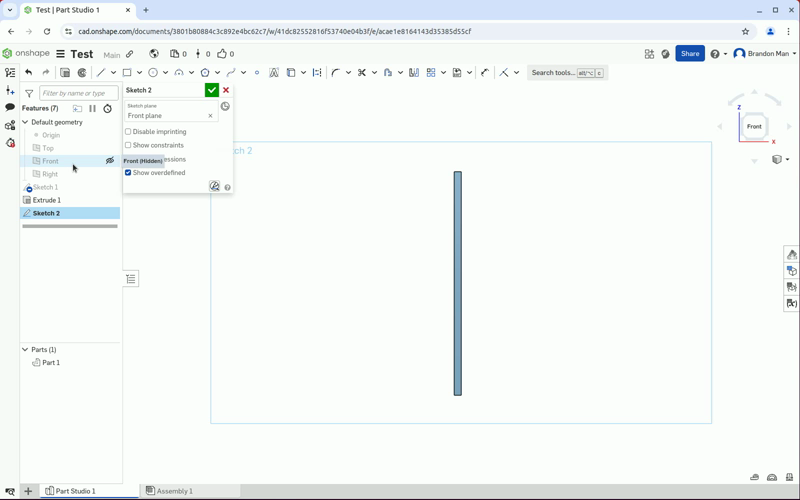
mouse_move(73, 352)
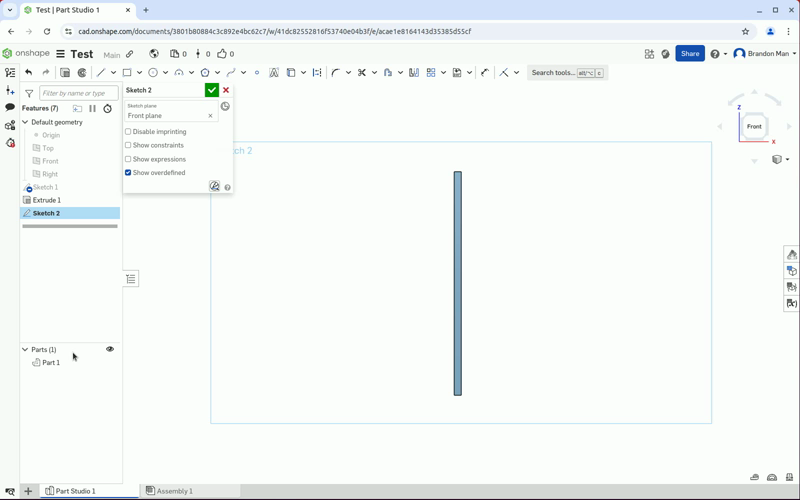
key(y)
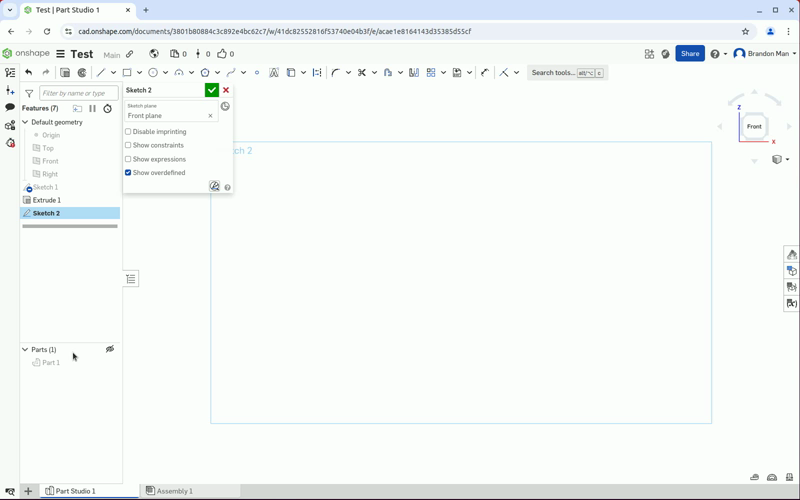
key(a)
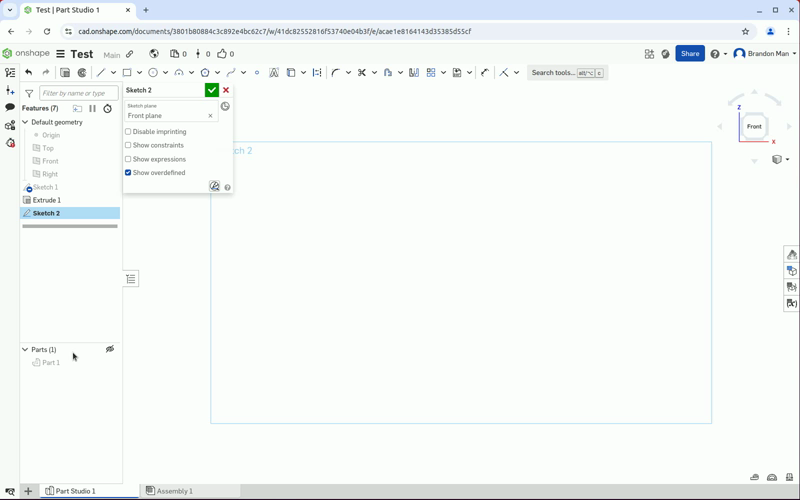
key_down(shift)
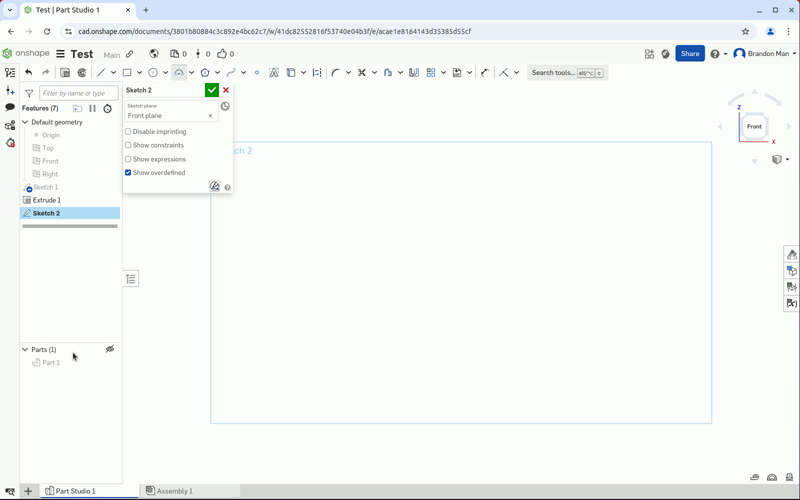
mouse_move(460, 357)
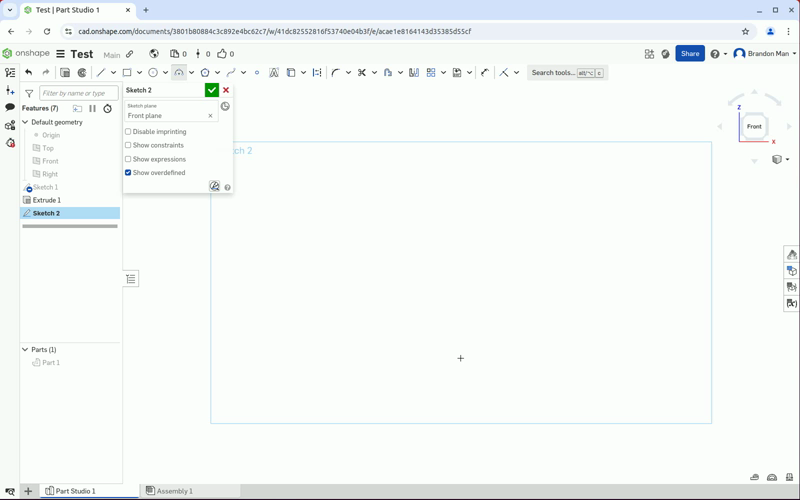
click(460, 357)
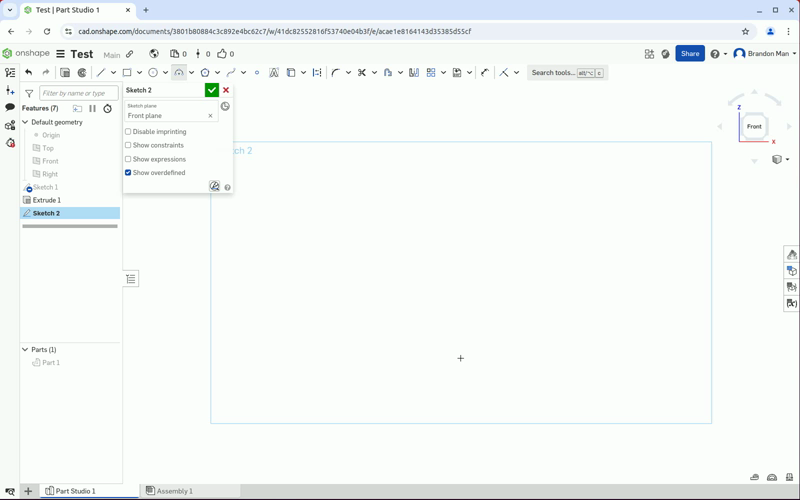
key_up(shift)
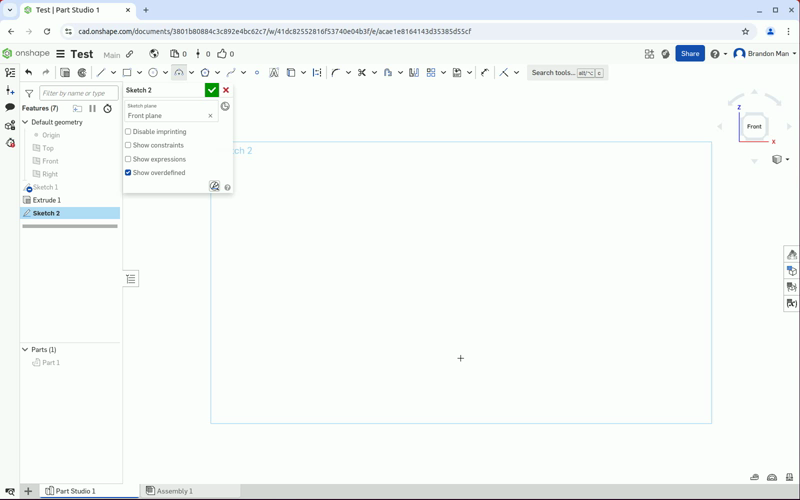
key_down(shift)
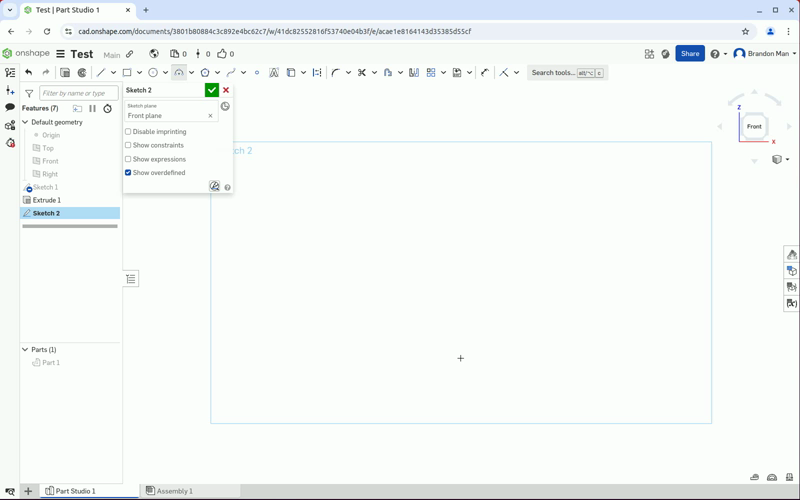
mouse_move(460, 321)
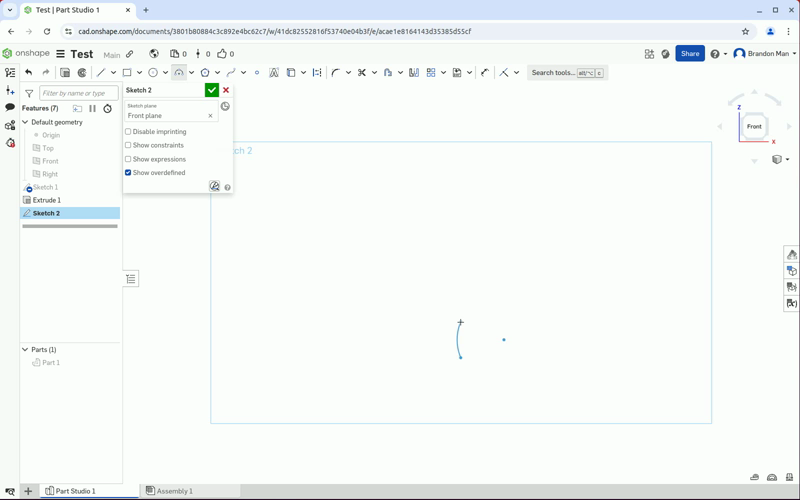
click(460, 321)
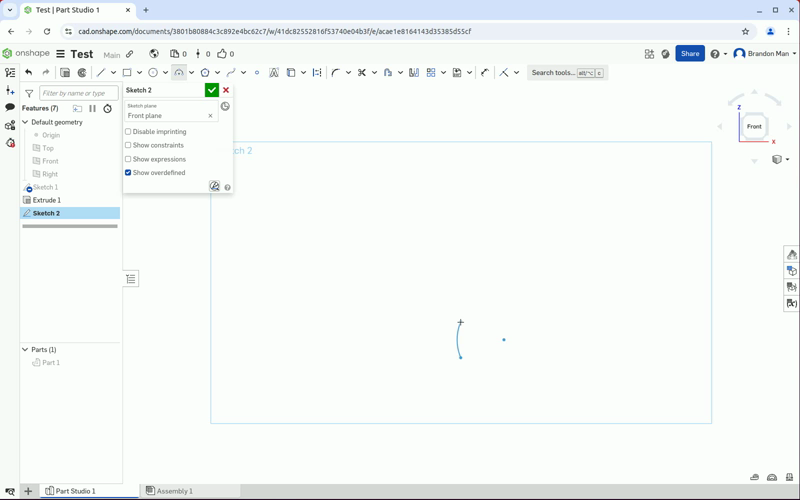
mouse_move(478, 339)
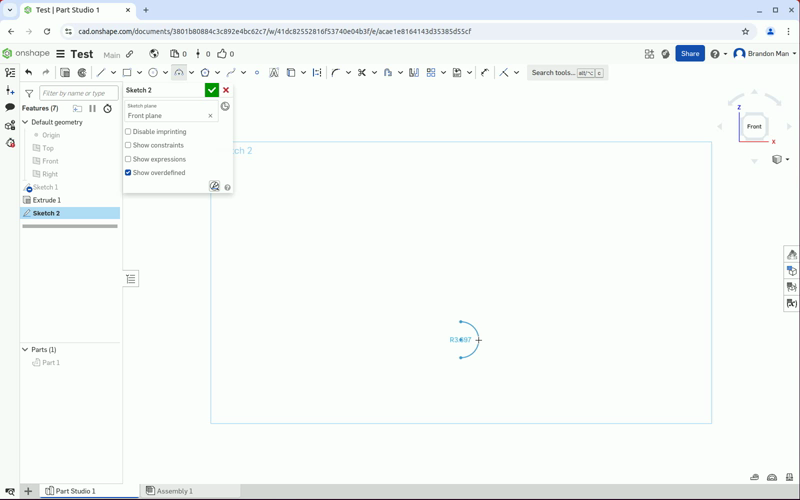
click(478, 339)
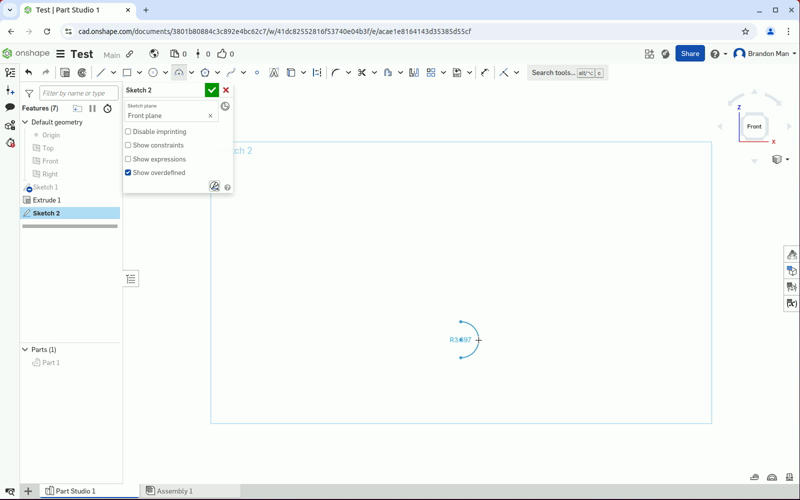
key_up(shift)
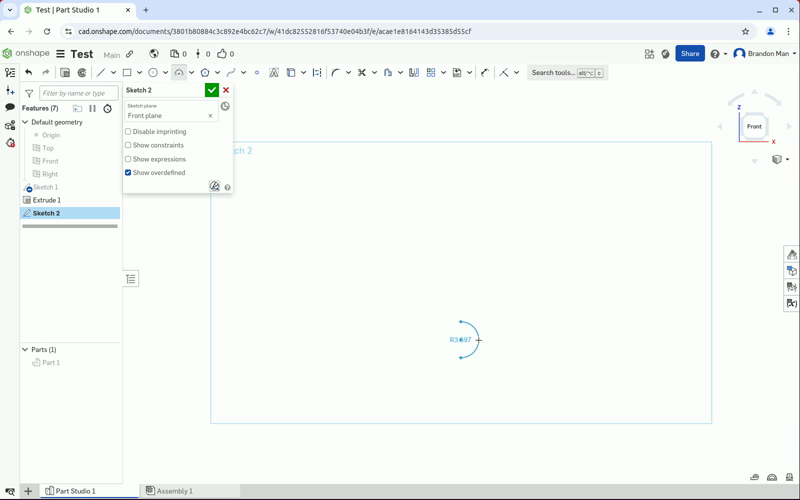
key(esc)
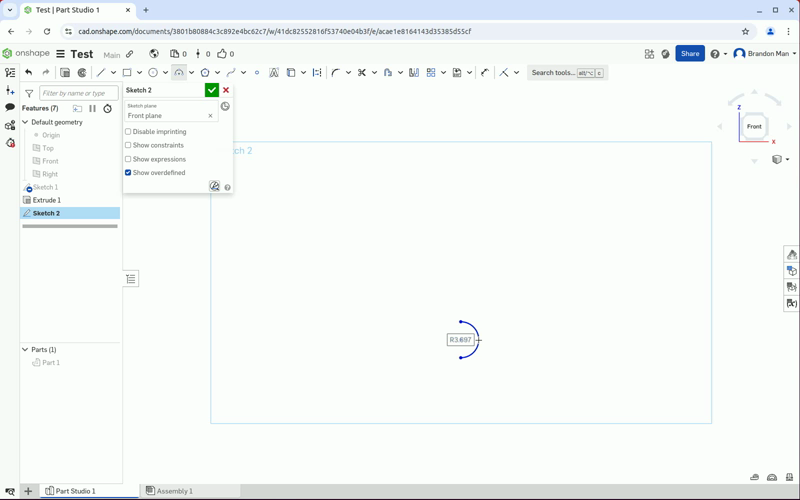
key(l)
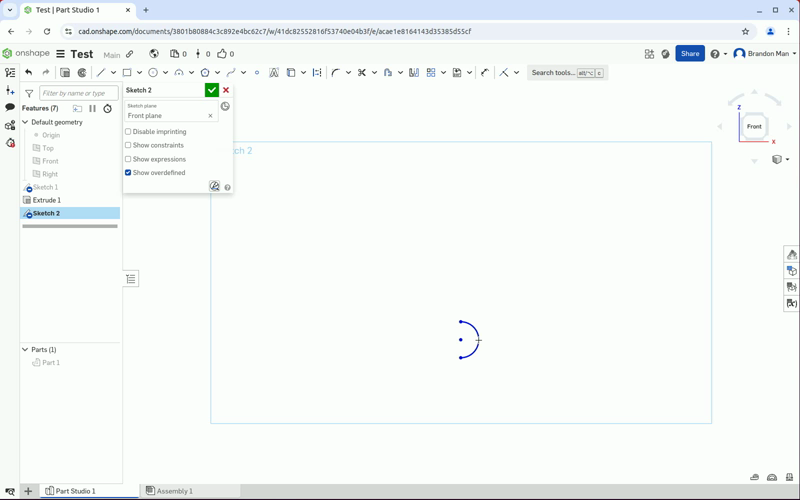
mouse_move(460, 321)
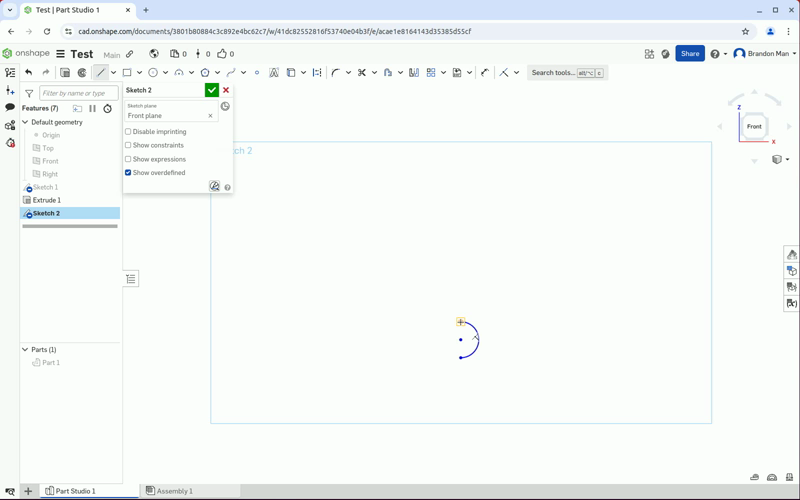
click(460, 321)
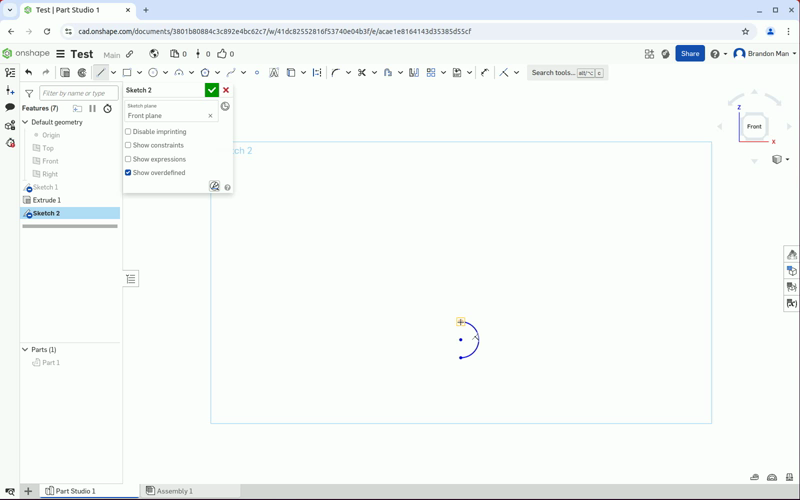
key_down(shift)
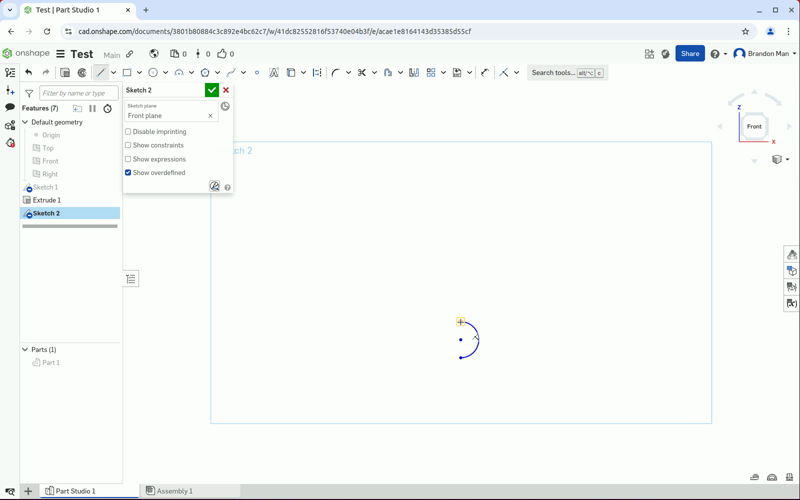
mouse_move(490, 321)
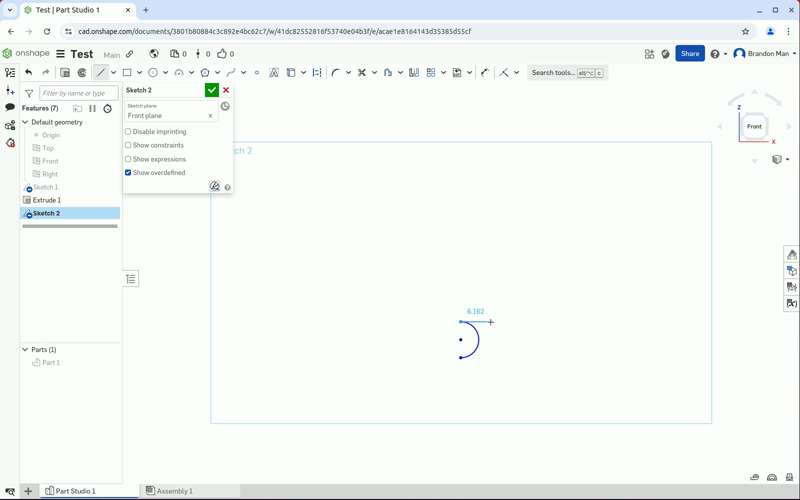
mouse_move(460, 329)
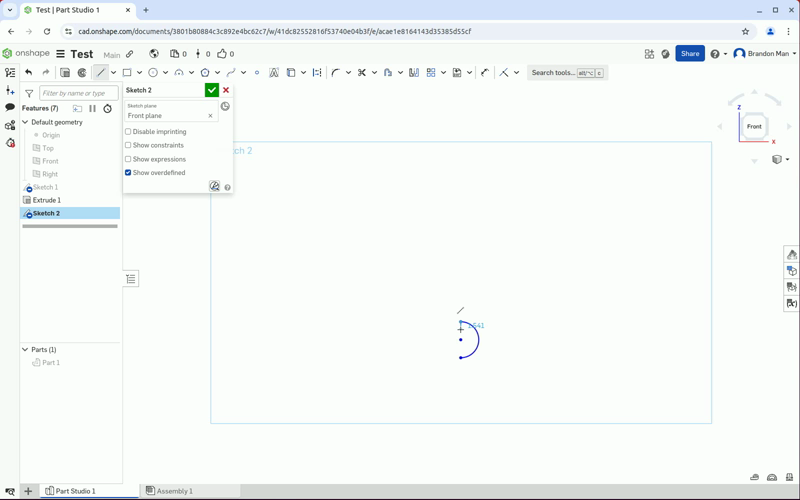
click(460, 329)
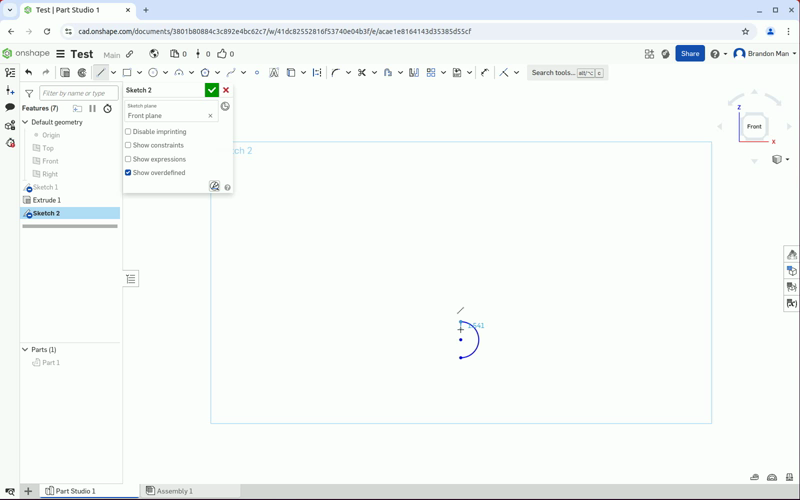
key_up(shift)
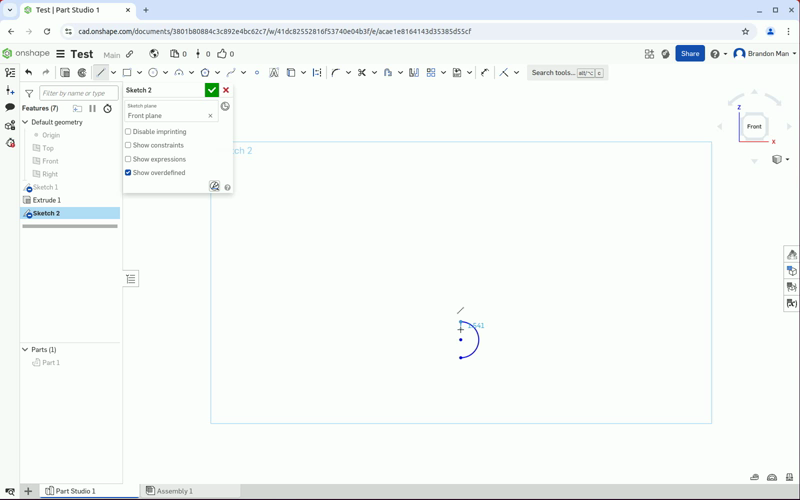
key(esc)
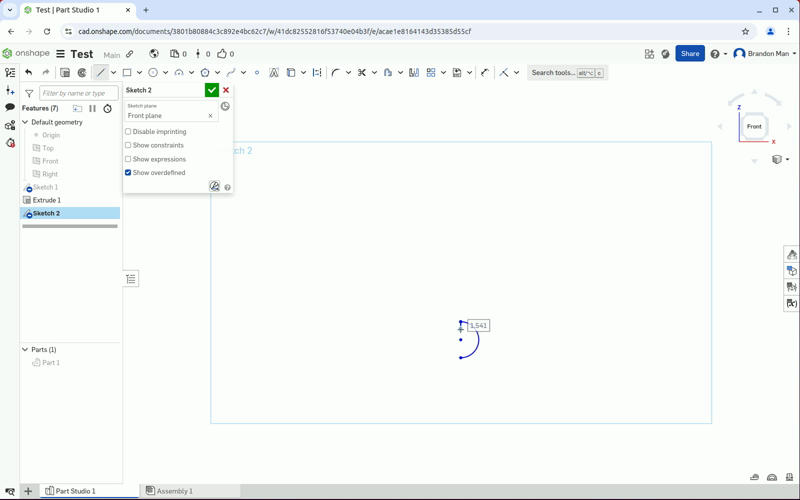
key(a)
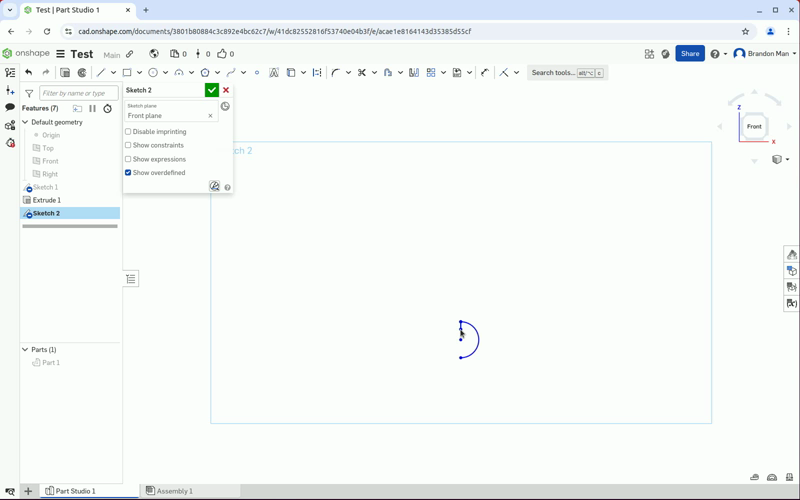
mouse_move(460, 329)
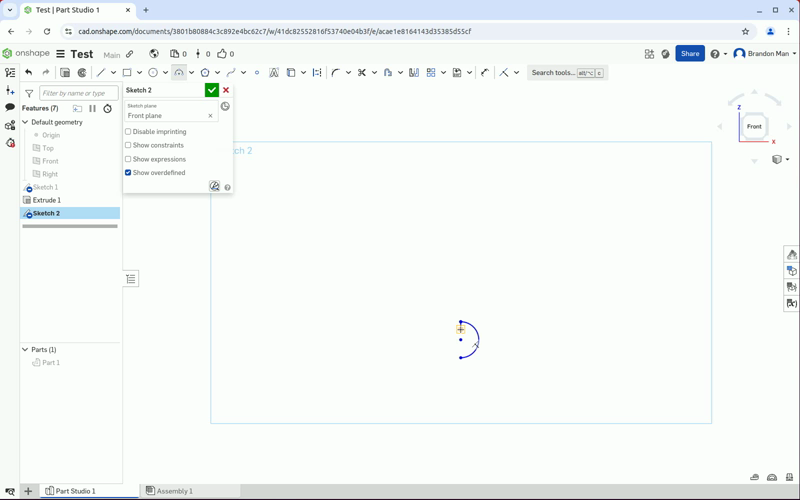
click(460, 329)
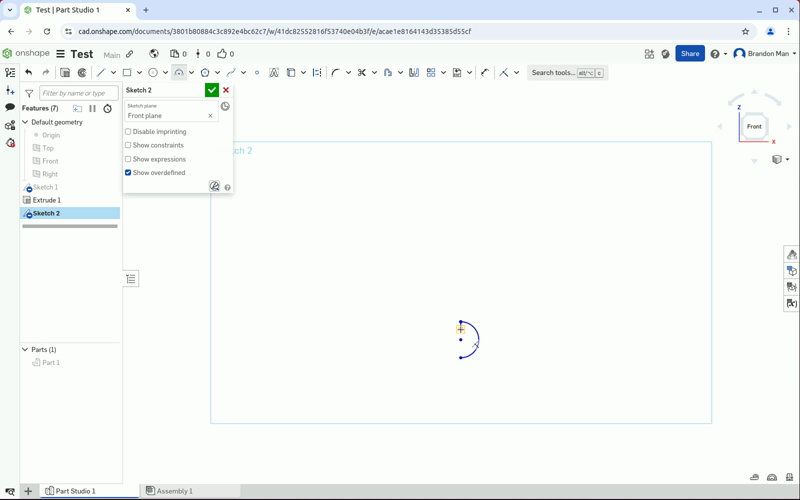
key_down(shift)
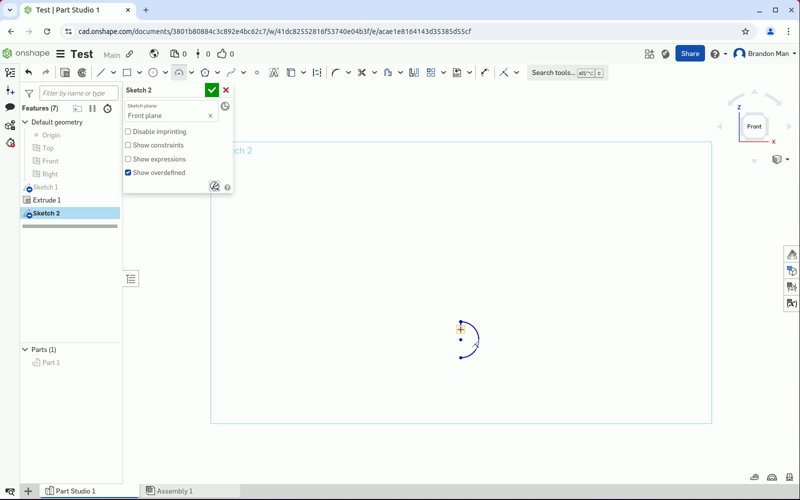
mouse_move(460, 350)
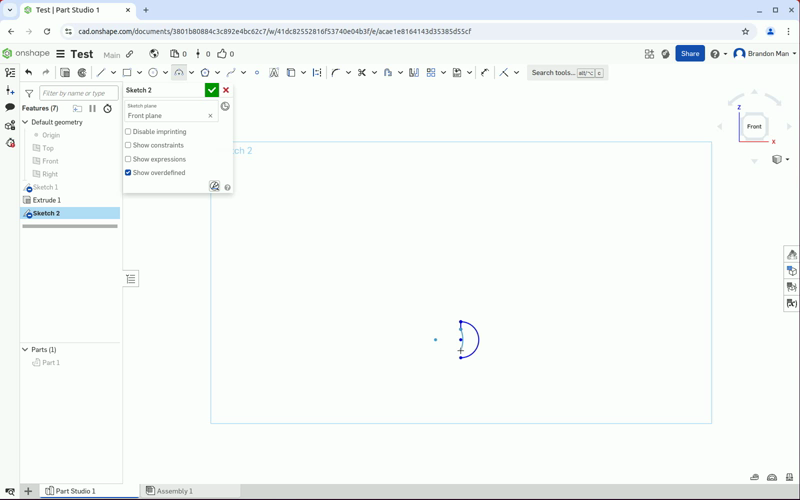
click(460, 350)
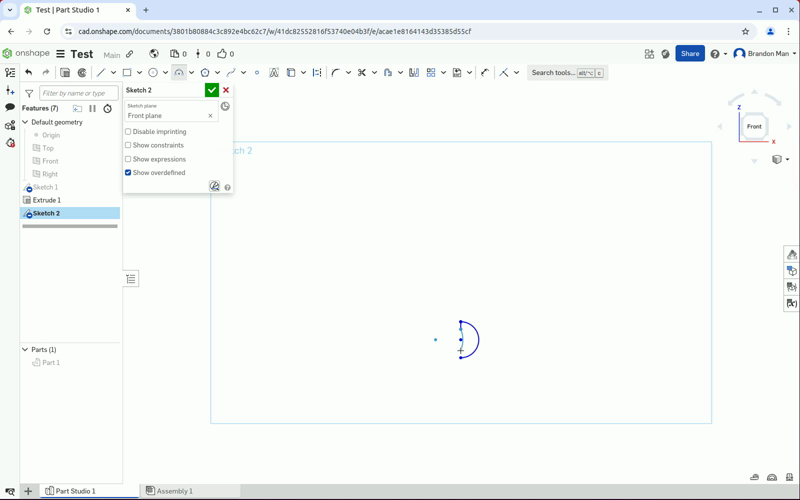
mouse_move(471, 339)
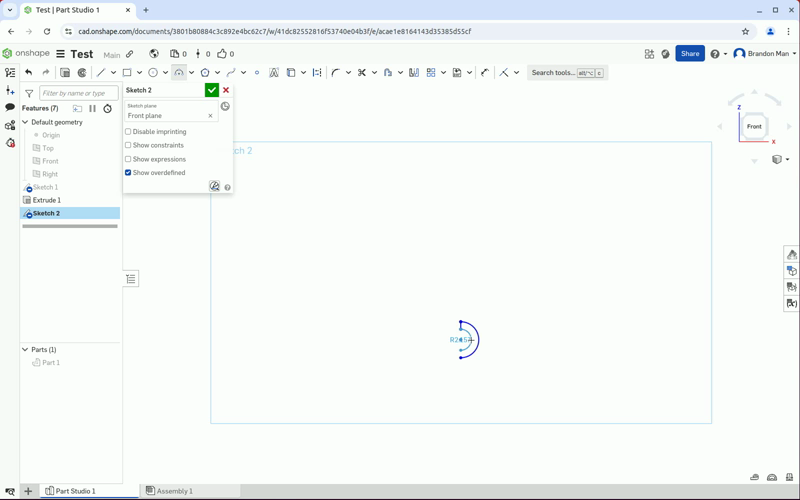
click(471, 339)
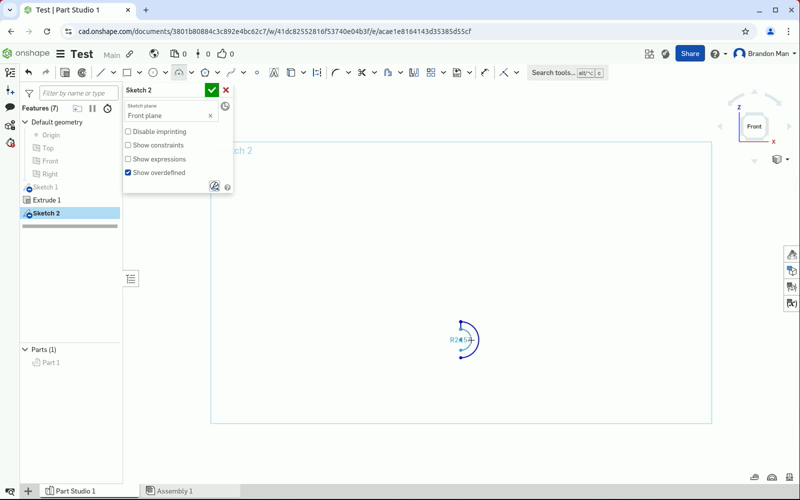
key_up(shift)
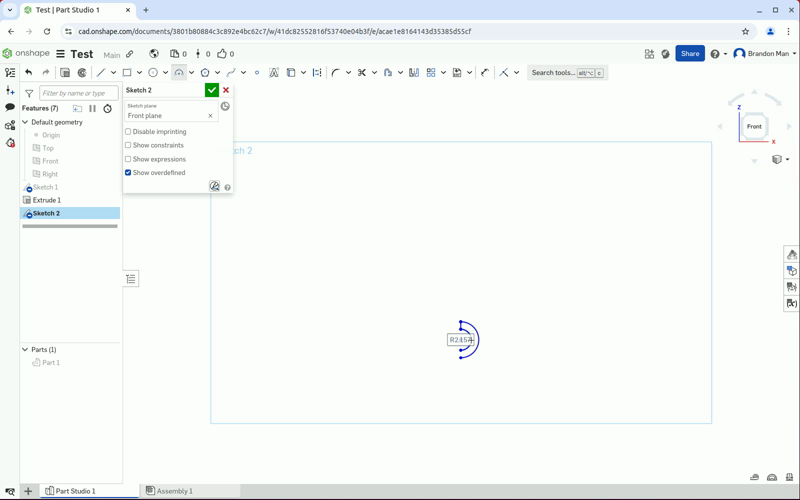
key(esc)
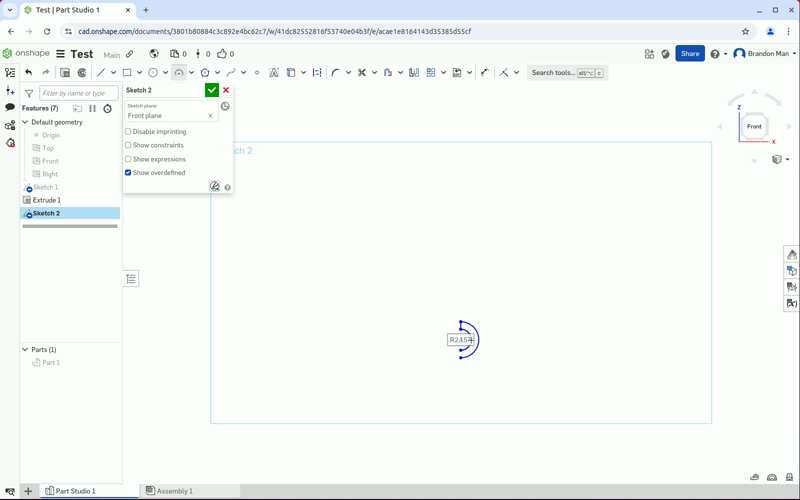
key(l)
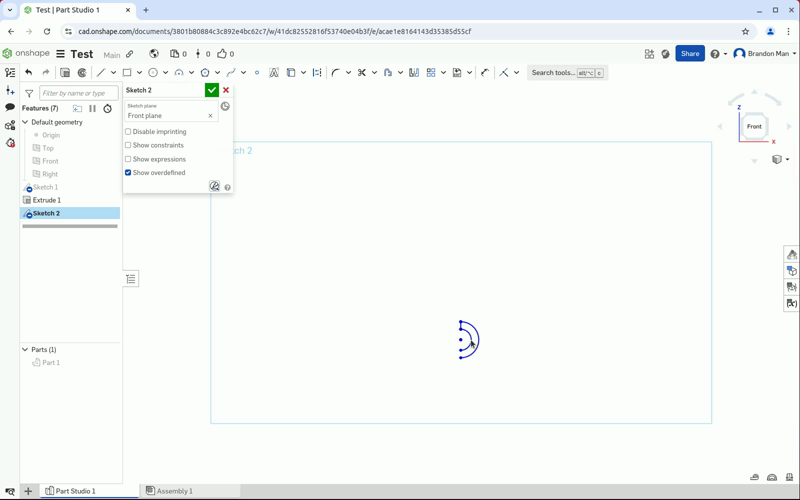
mouse_move(460, 350)
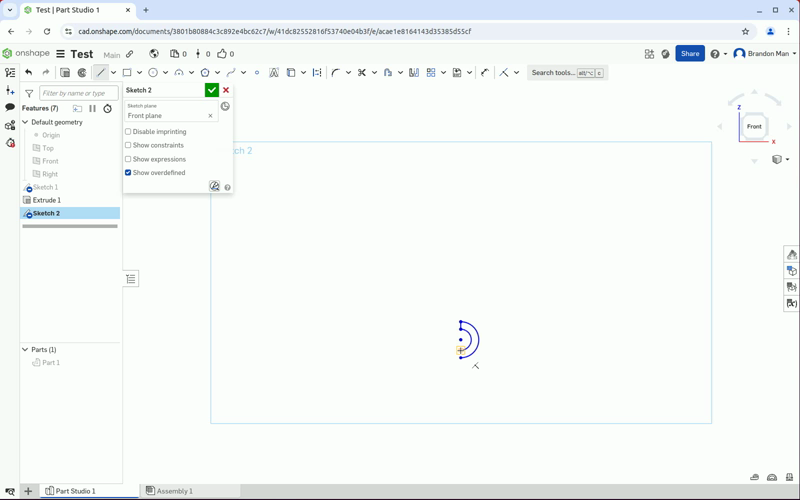
click(460, 350)
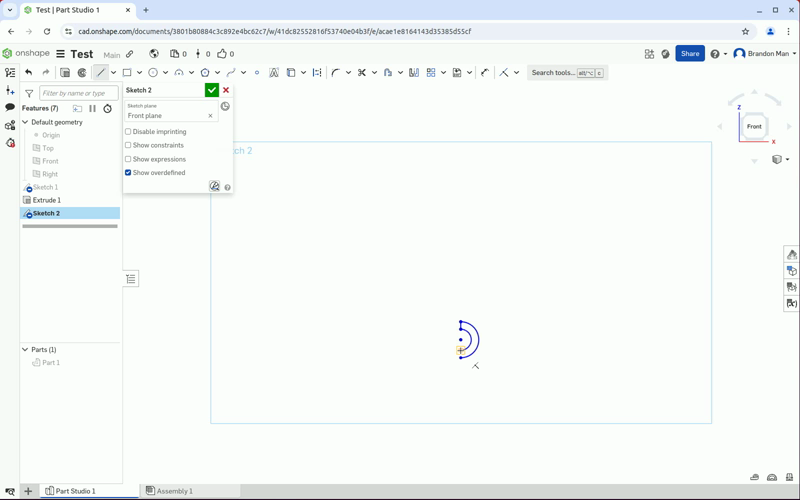
mouse_move(490, 350)
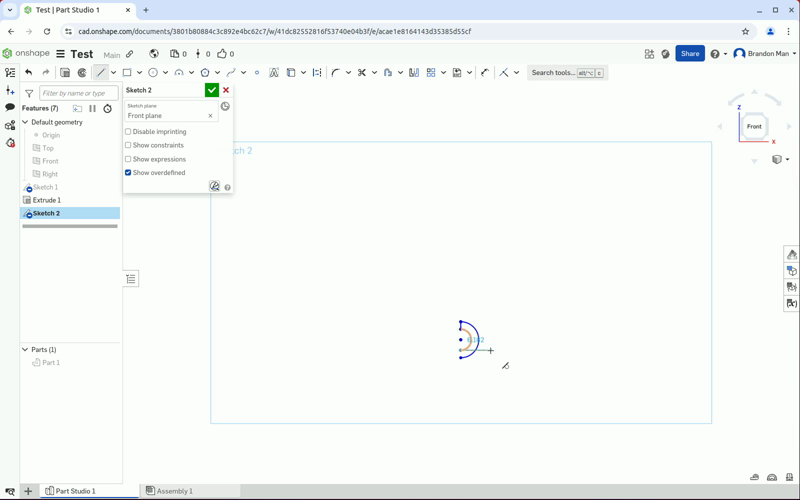
key_down(shift)
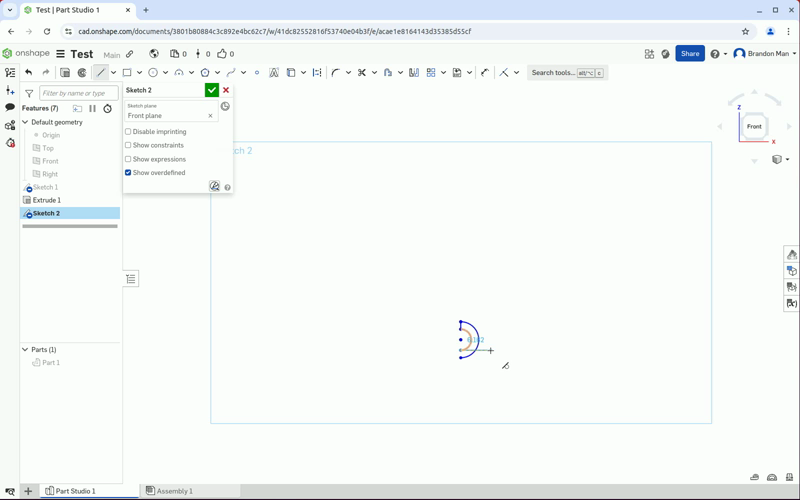
mouse_move(460, 357)
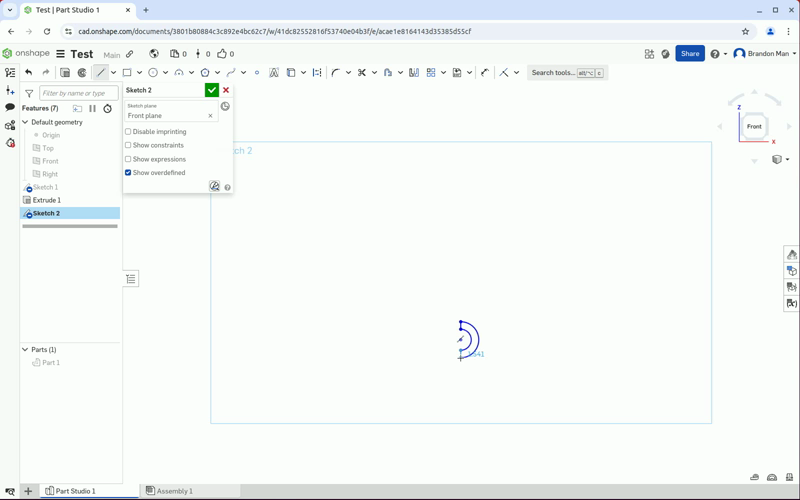
scroll(6)
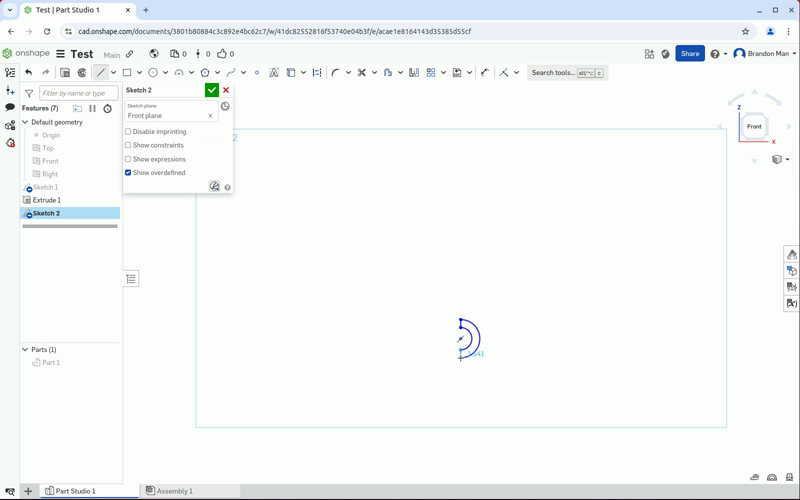
scroll(6)
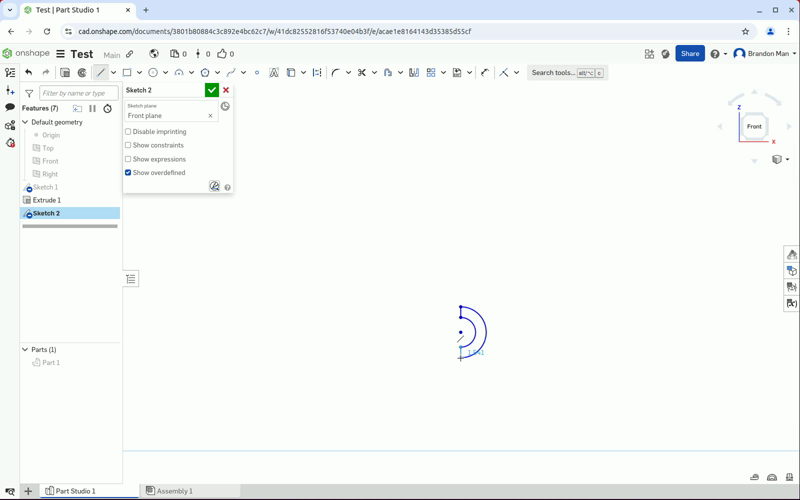
scroll(6)
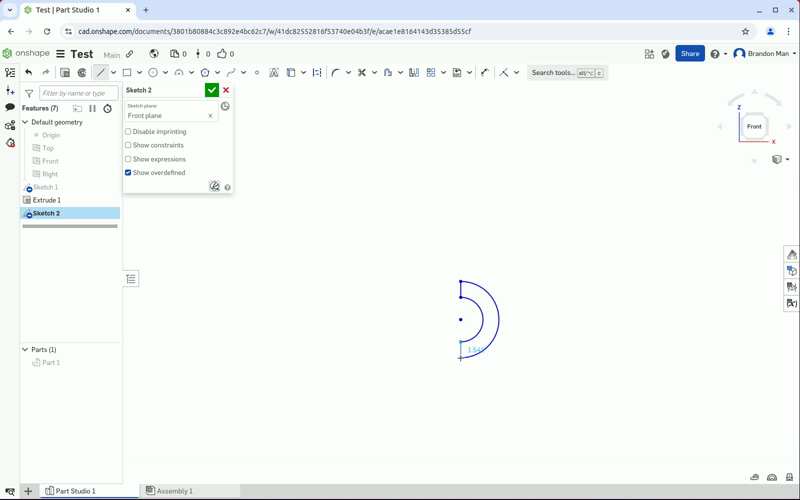
scroll(6)
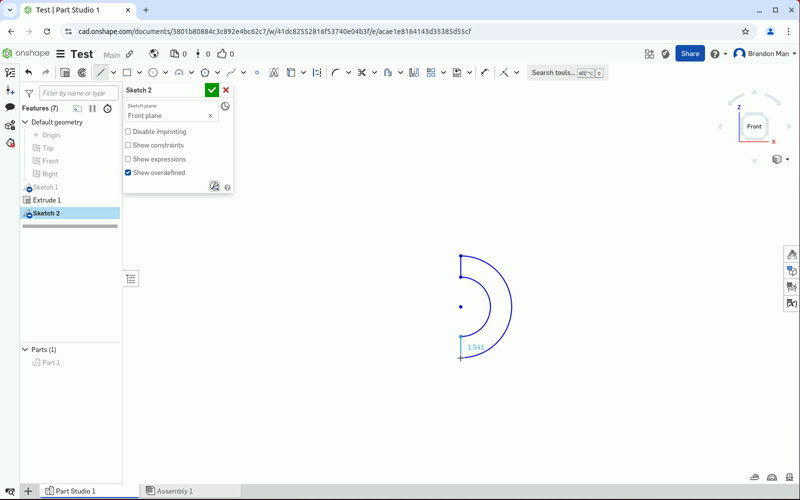
scroll(6)
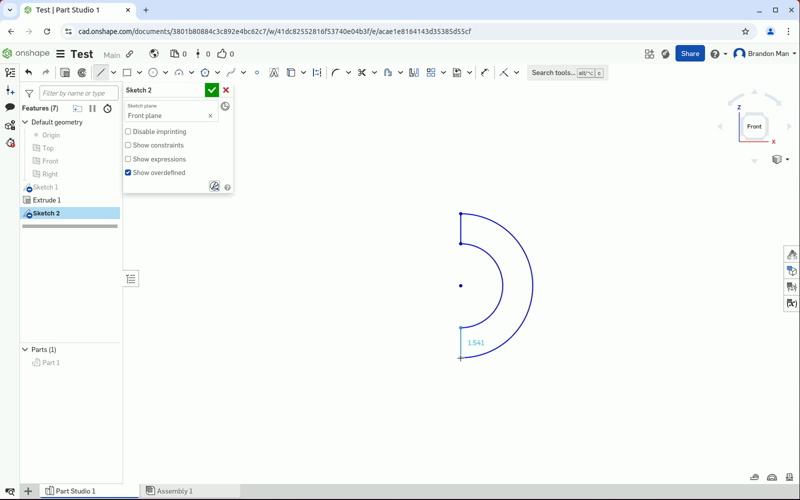
scroll(6)
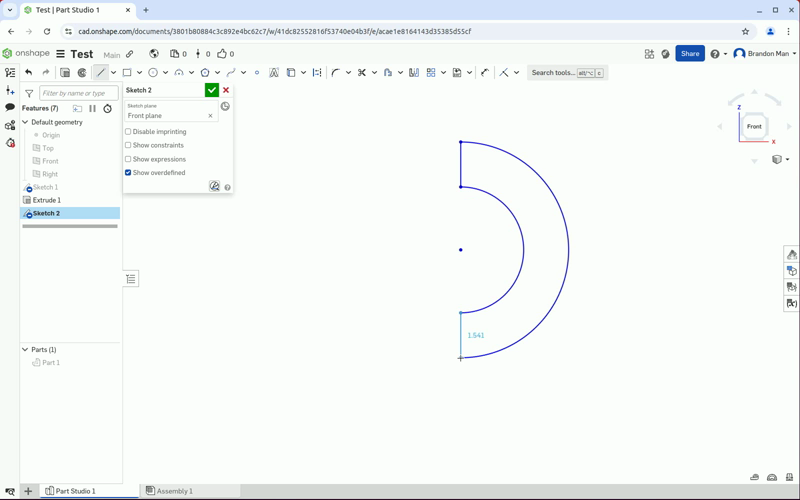
scroll(6)
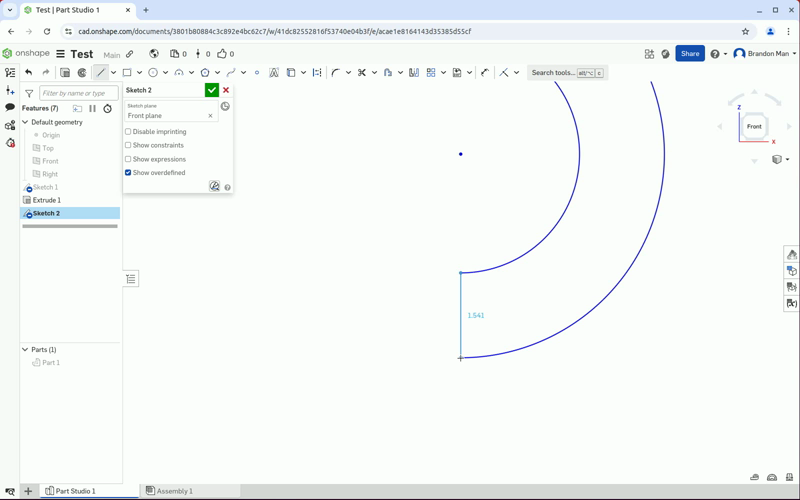
key_up(shift)
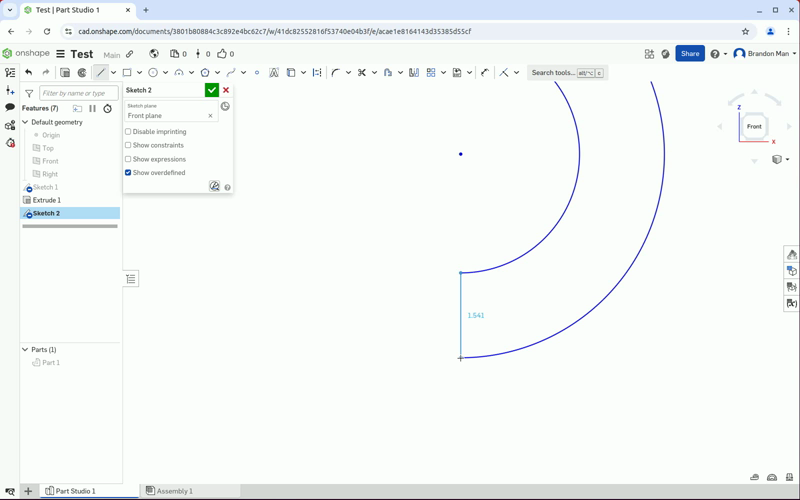
click(460, 357)
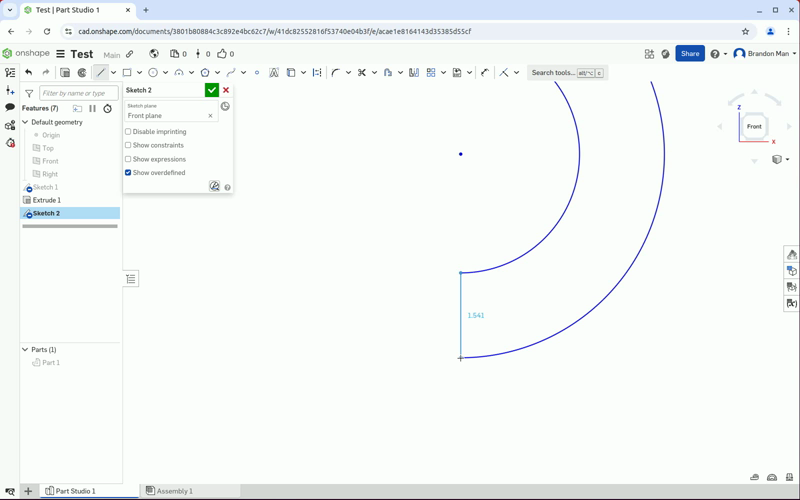
scroll(-6)
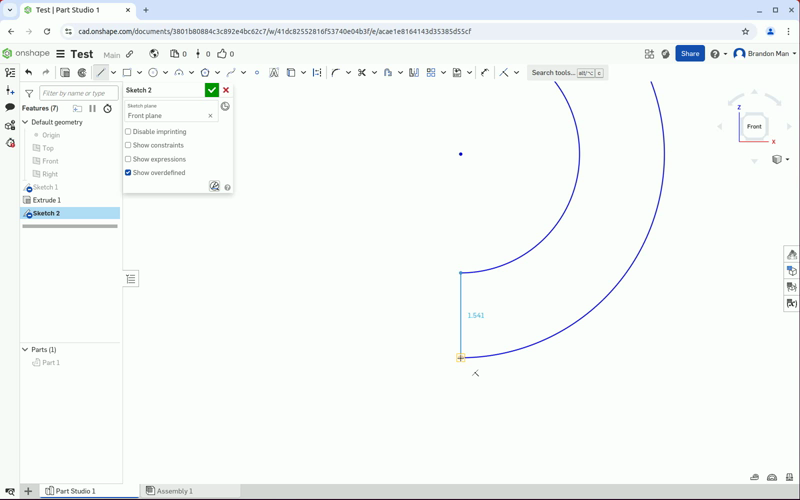
scroll(-6)
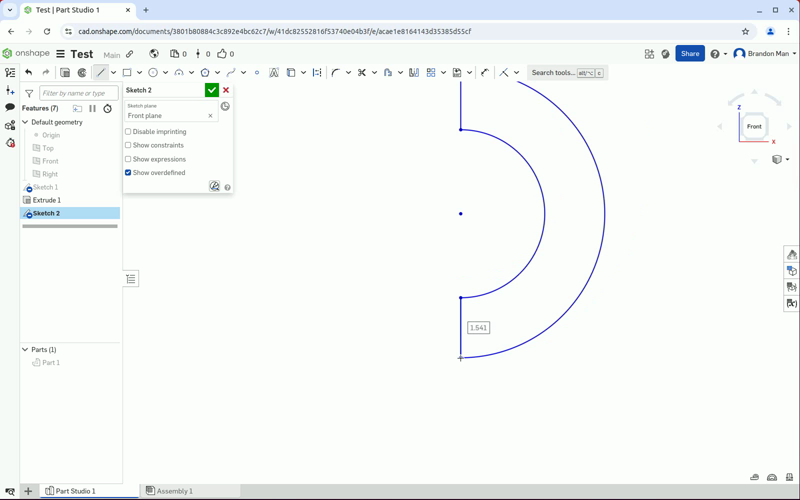
scroll(-6)
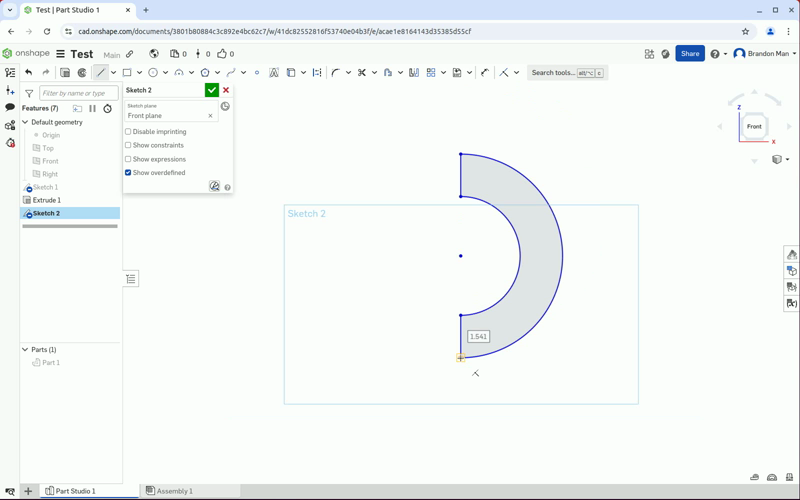
scroll(-6)
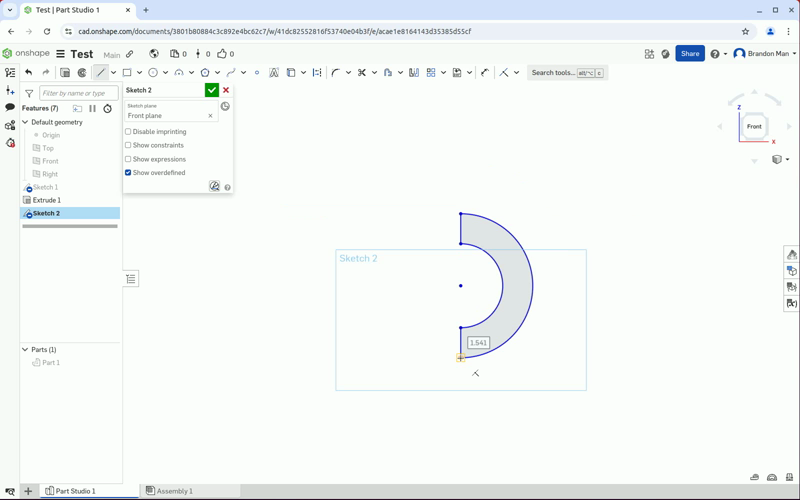
scroll(-6)
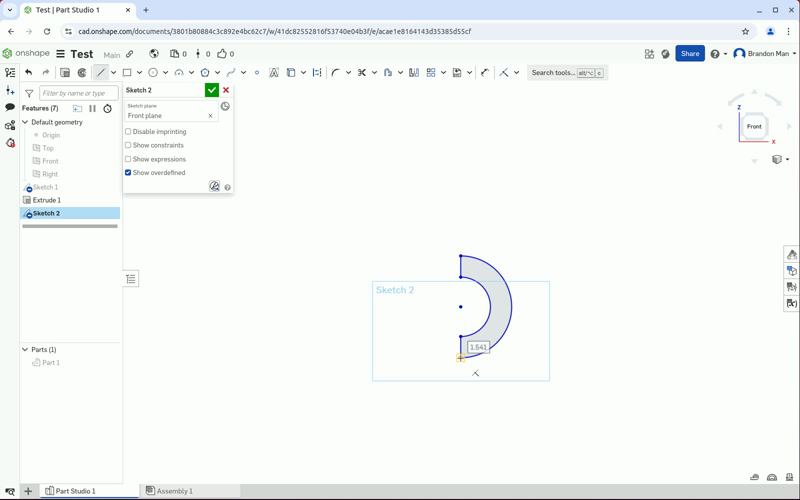
scroll(-6)
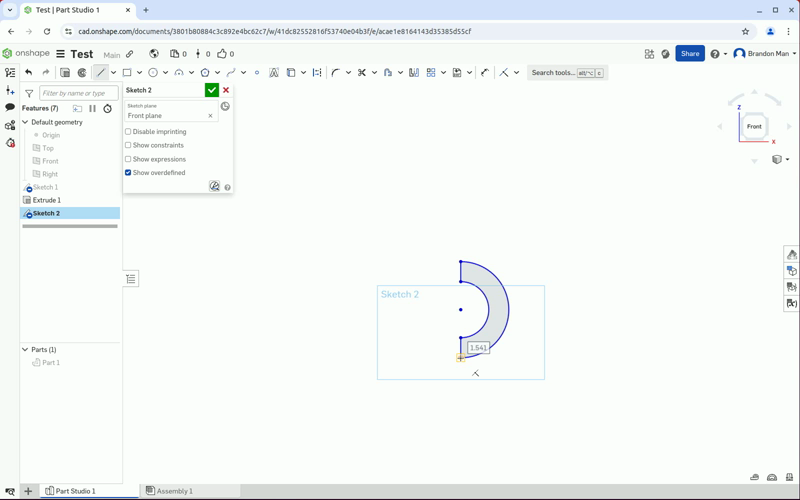
scroll(-6)
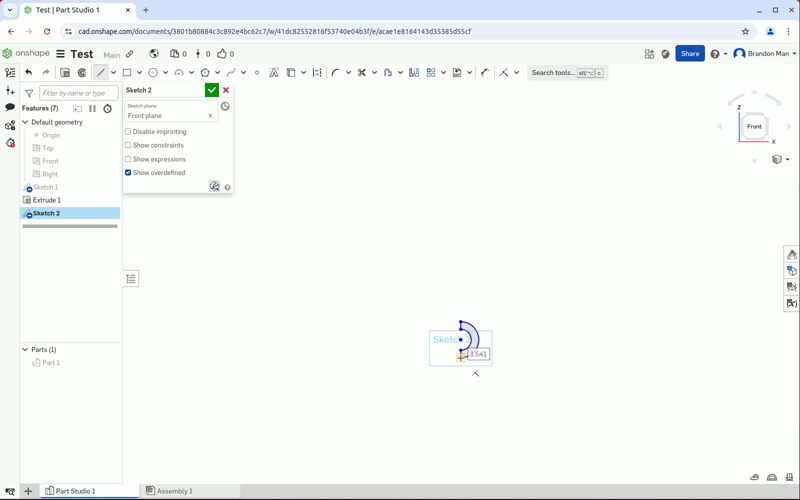
key(esc)
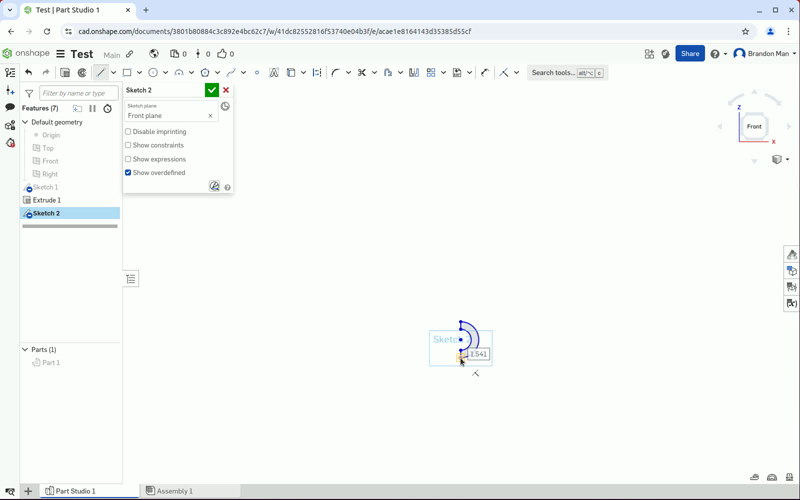
mouse_move(464, 324)
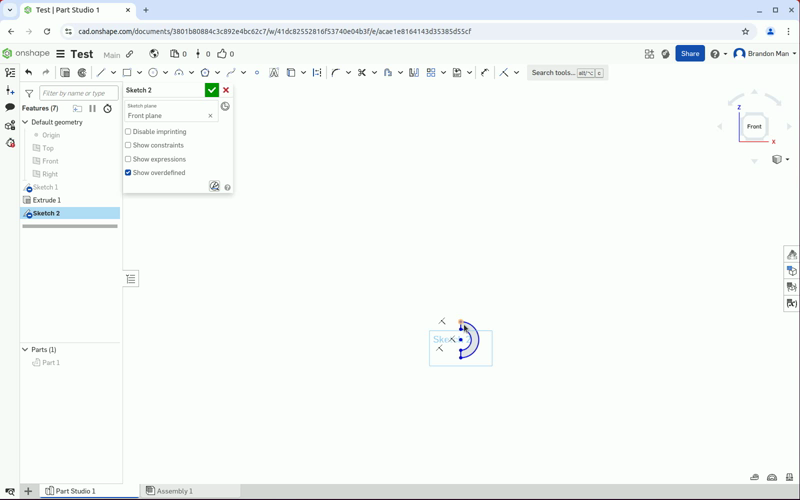
scroll(6)
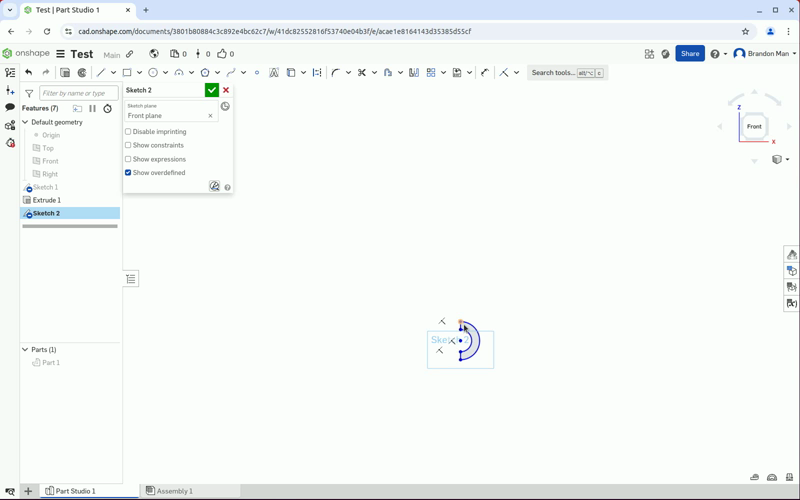
scroll(6)
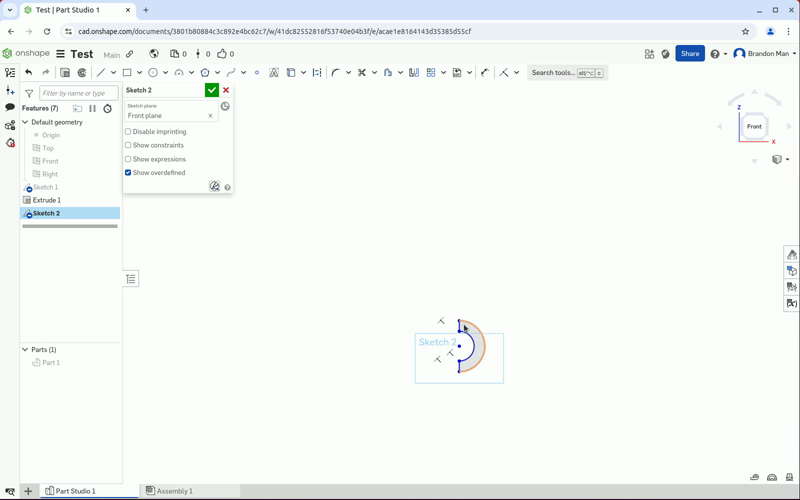
scroll(6)
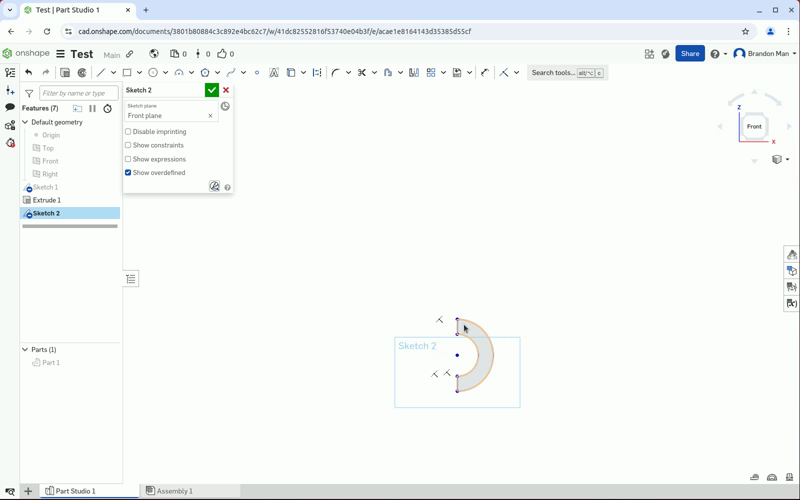
scroll(6)
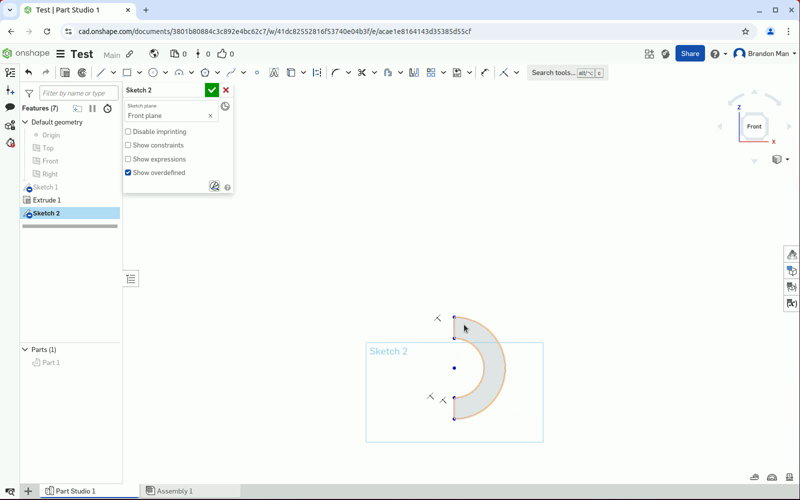
scroll(6)
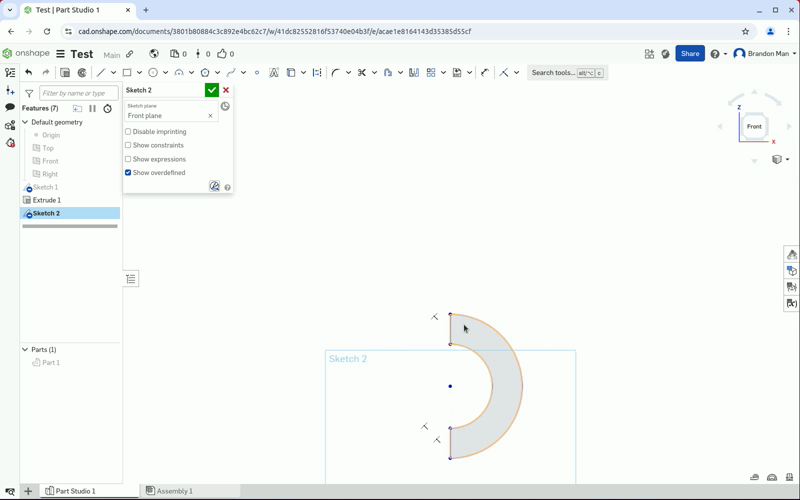
scroll(6)
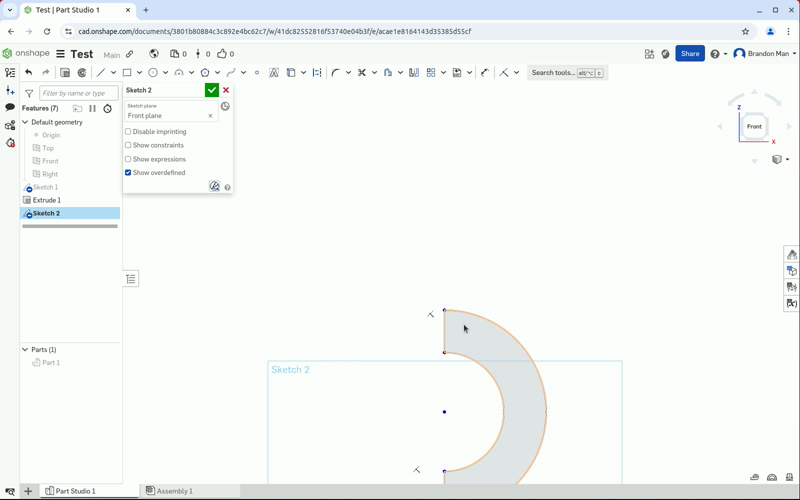
scroll(6)
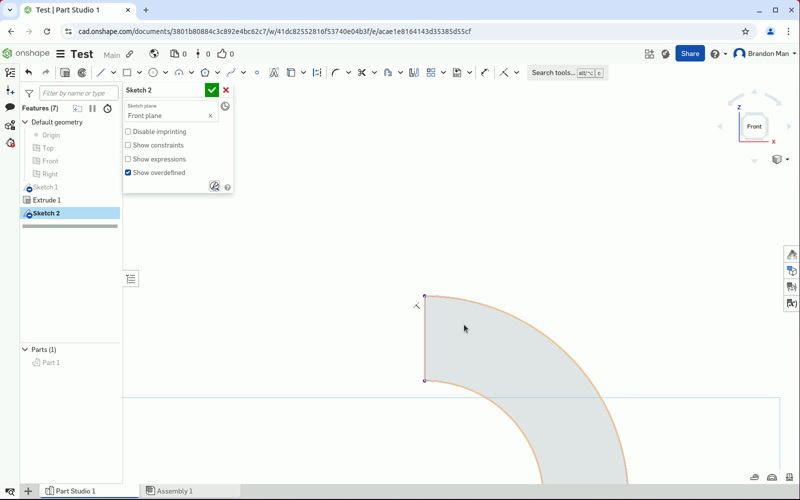
click(464, 324)
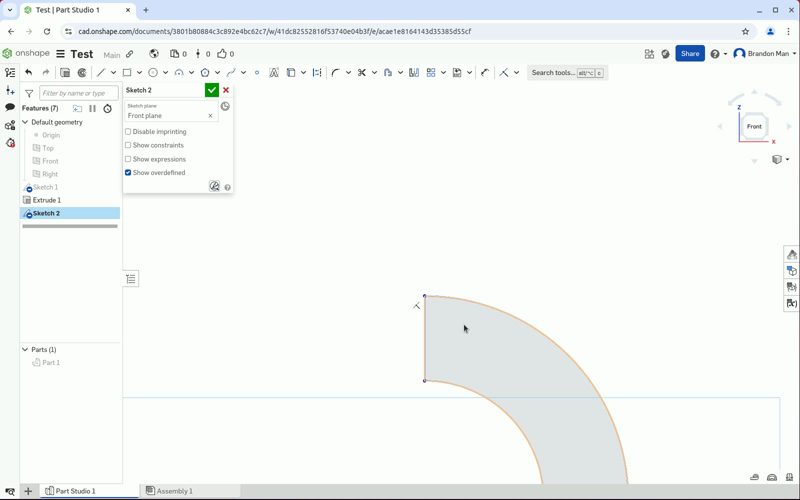
scroll(-6)
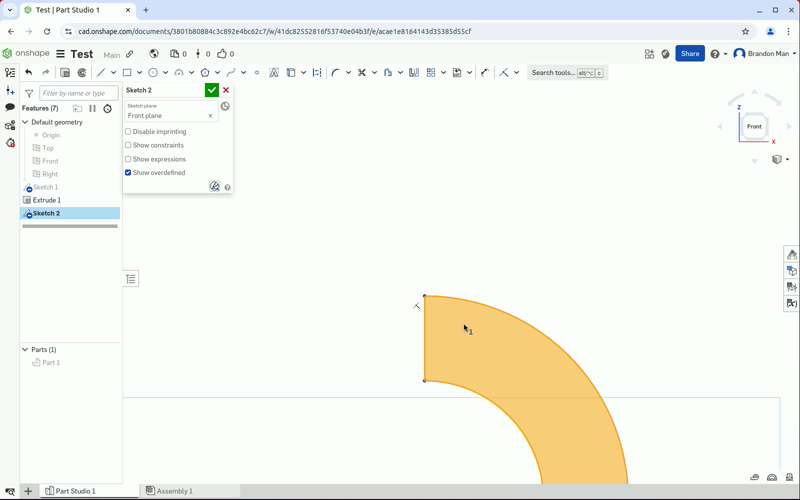
scroll(-6)
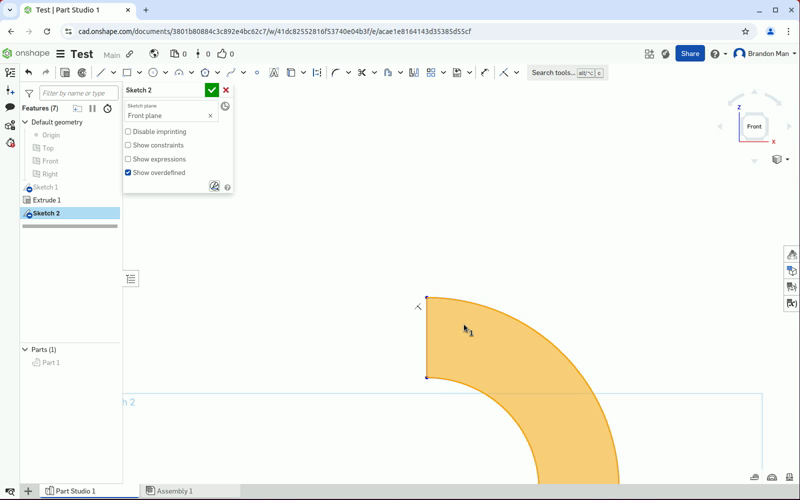
scroll(-6)
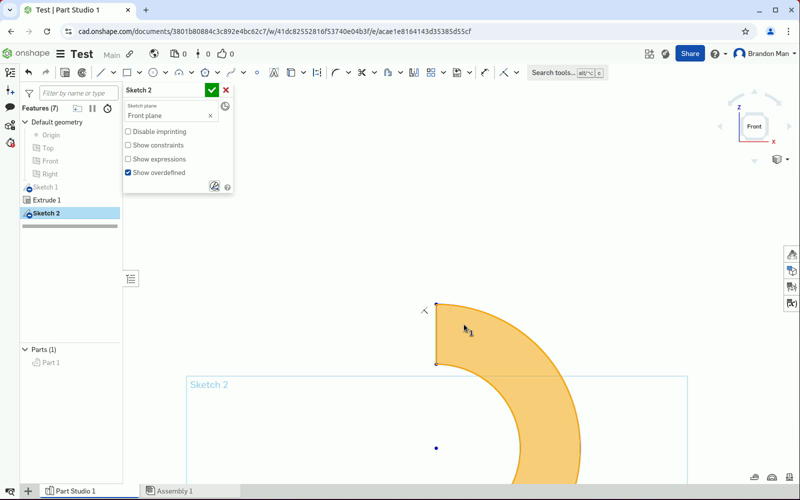
scroll(-6)
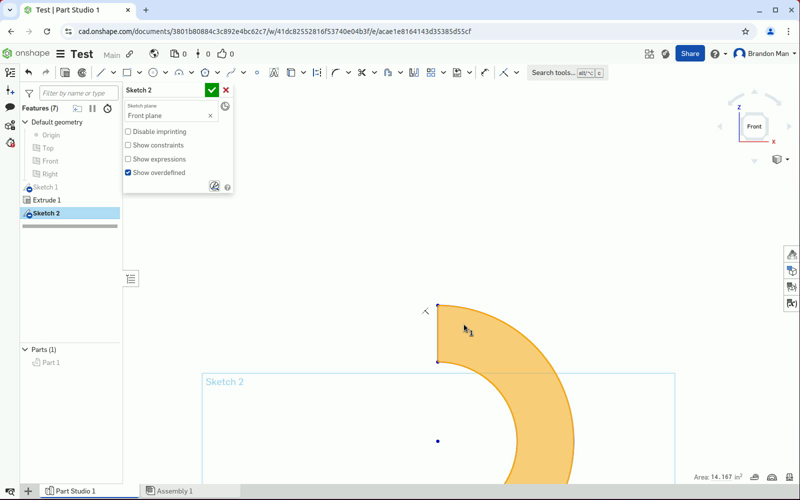
scroll(-6)
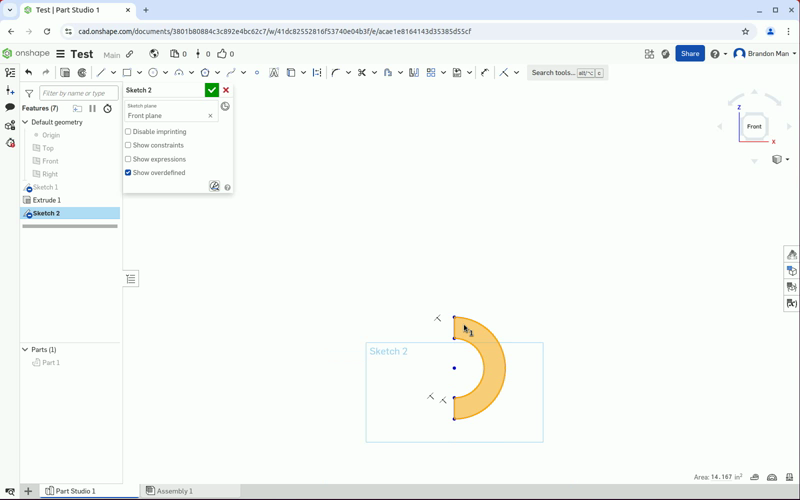
scroll(-6)
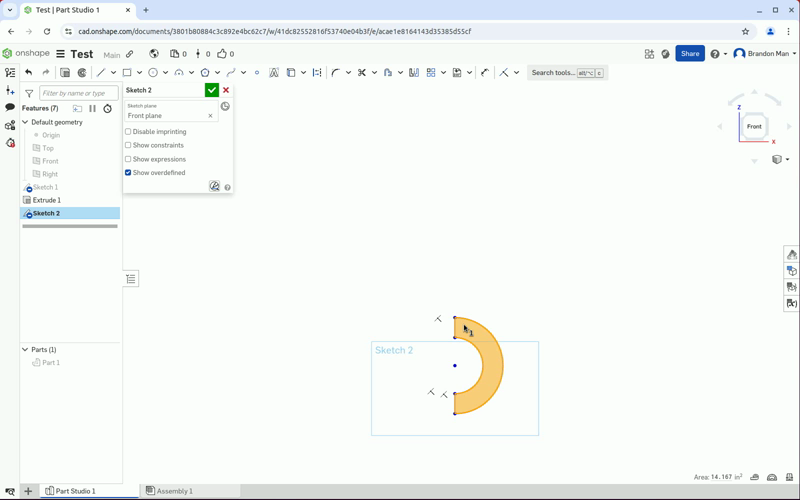
scroll(-6)
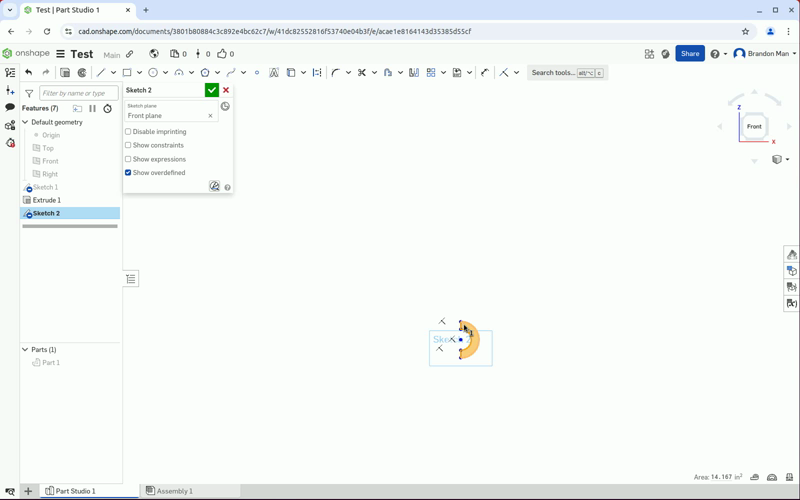
mouse_move(73, 352)
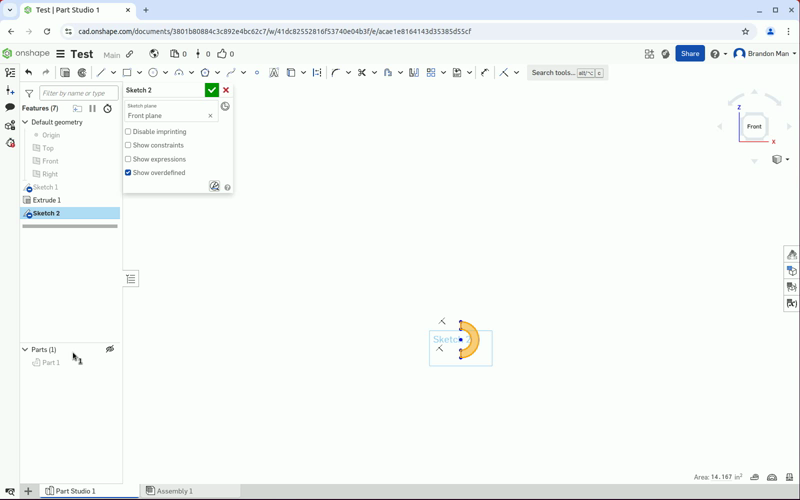
key(shift+y)
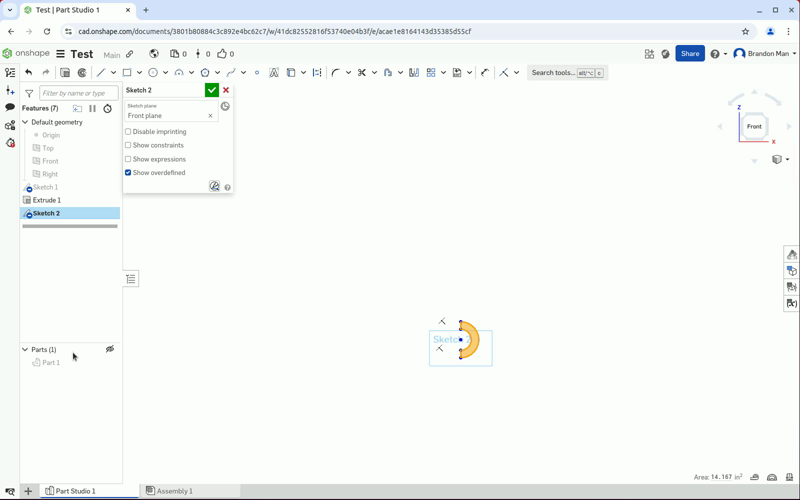
key(shift+e)
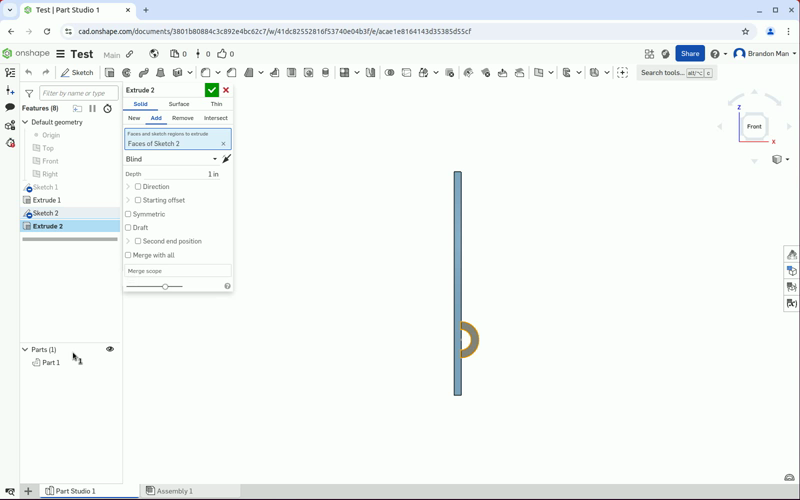
mouse_move(143, 106)
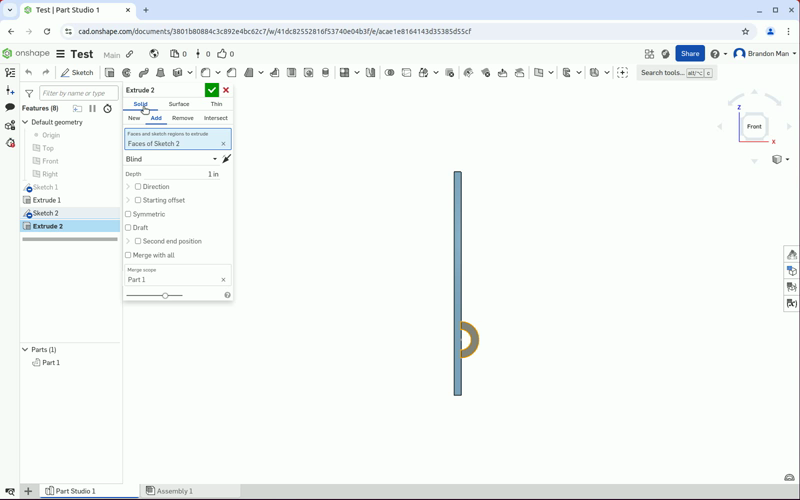
click(143, 106)
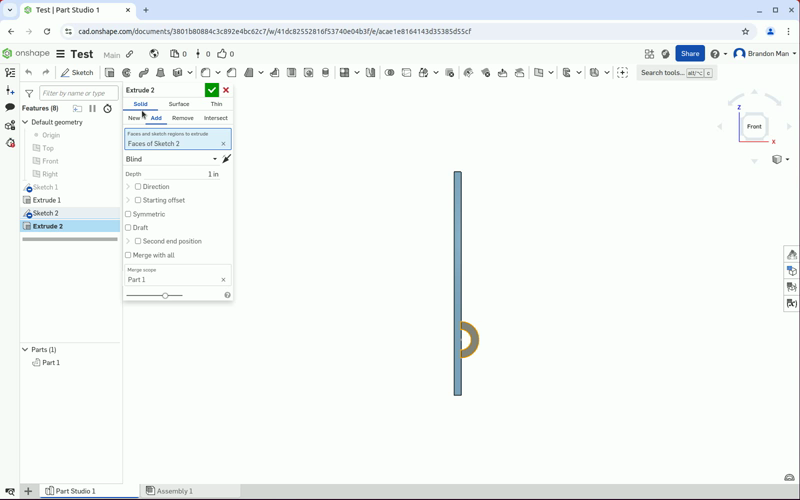
mouse_move(137, 120)
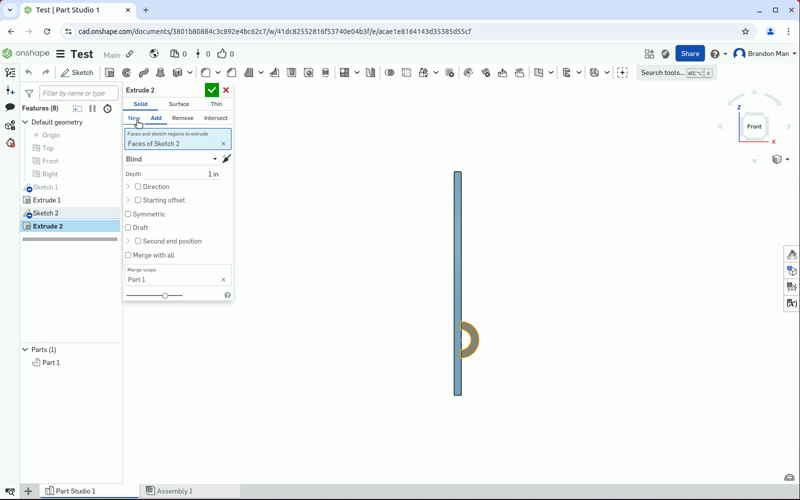
click(137, 120)
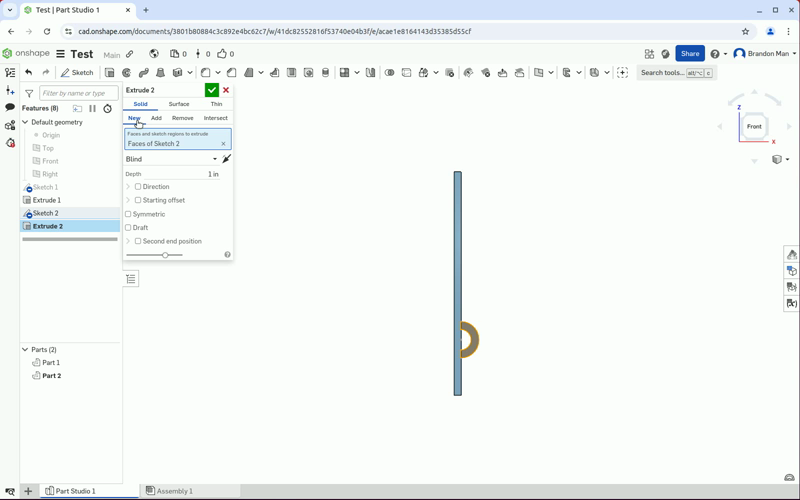
key(tab, 4)
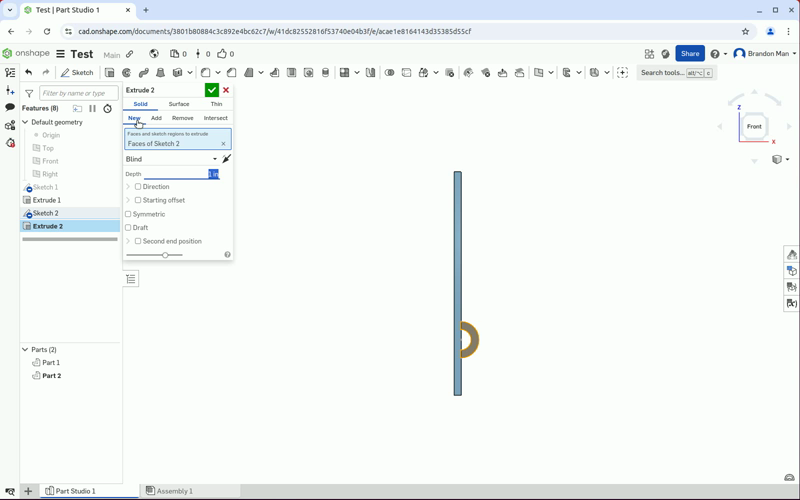
text(-6.018)
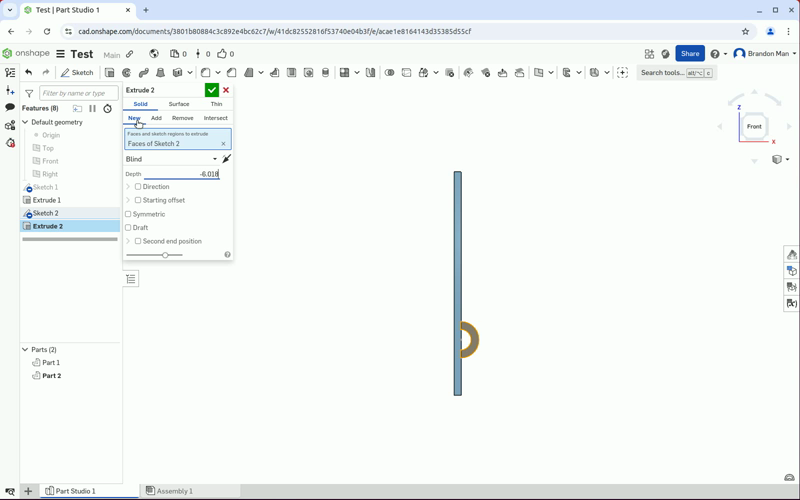
key(enter)
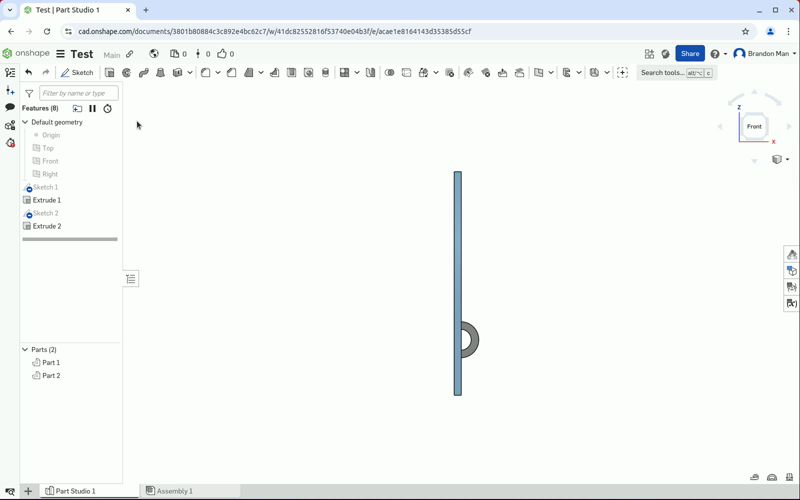
key(shift+h)
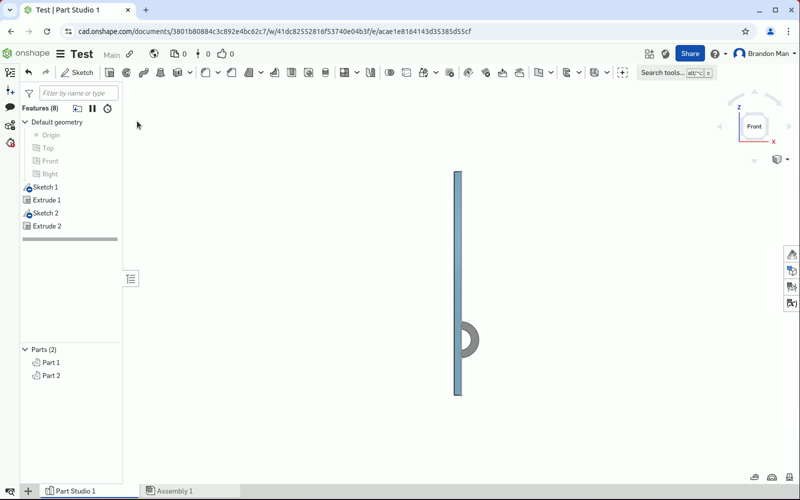
key(shift+h)
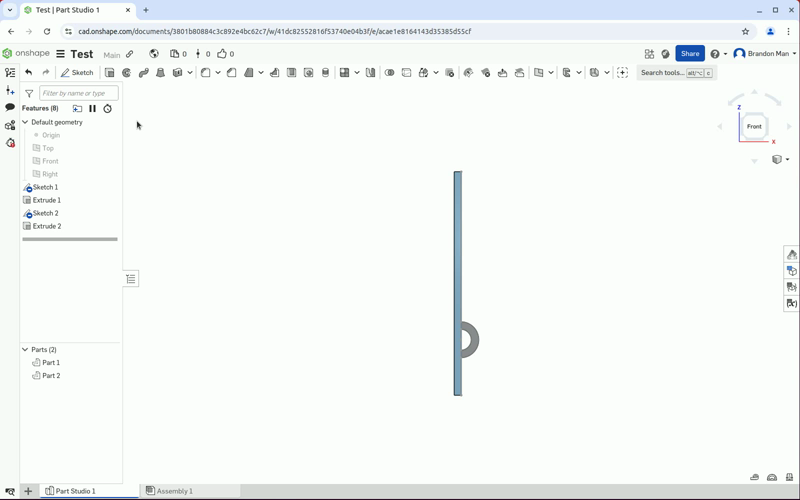
key(shift+7)
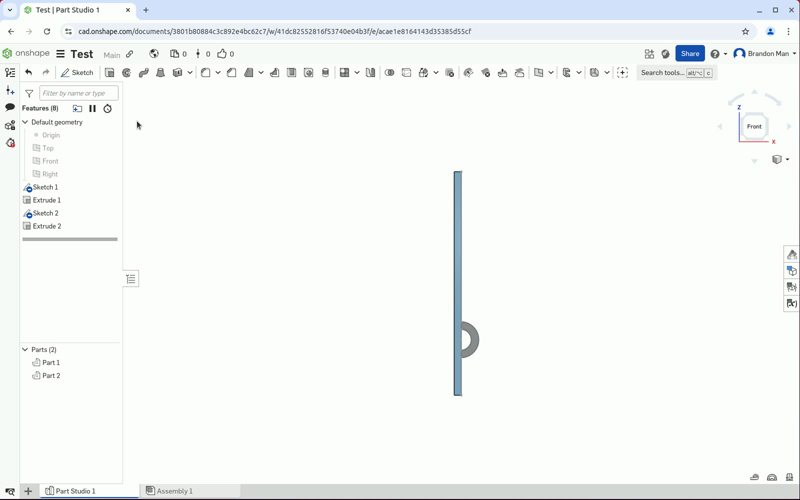
key(left, 2)
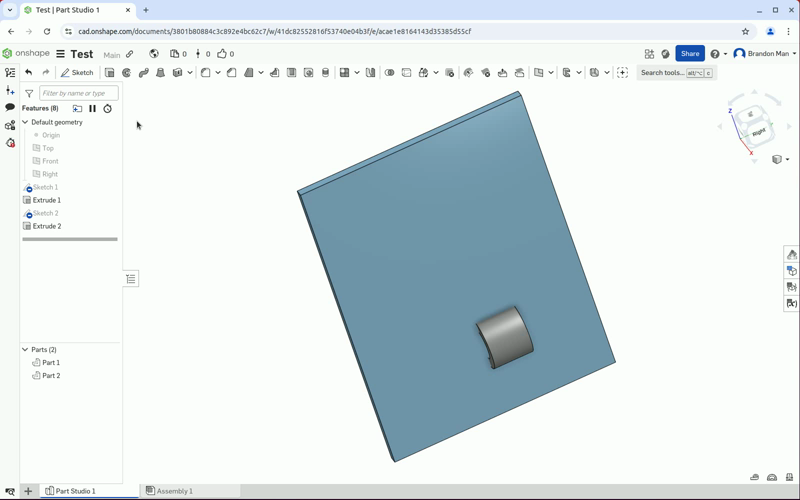
key(down, 2)
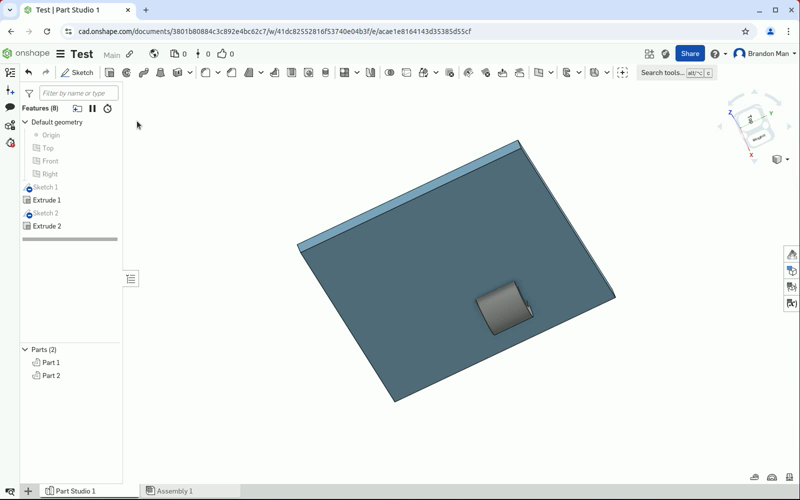
key(up, 2)
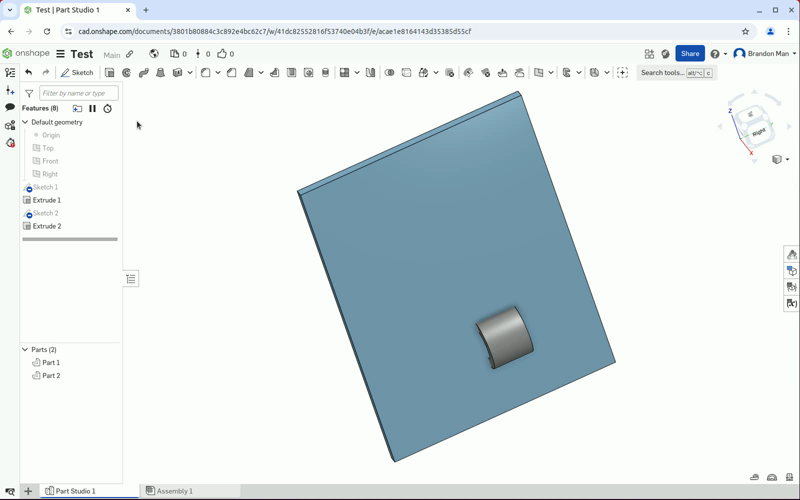
key(right, 2)
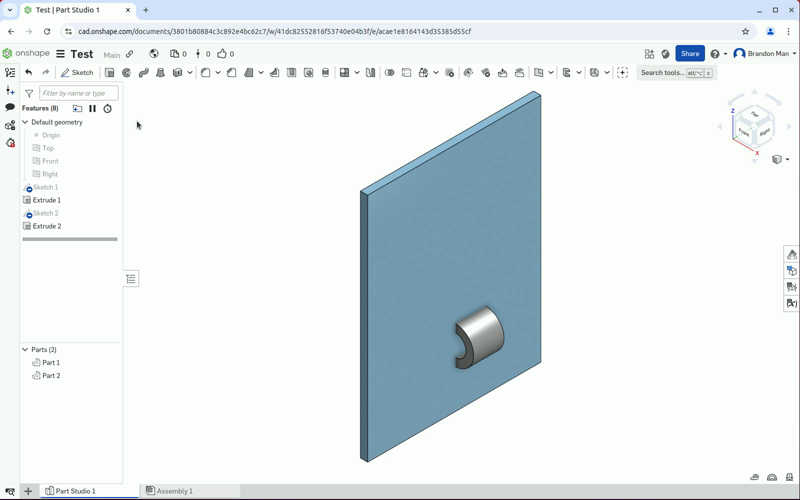
mouse_move(73, 189)
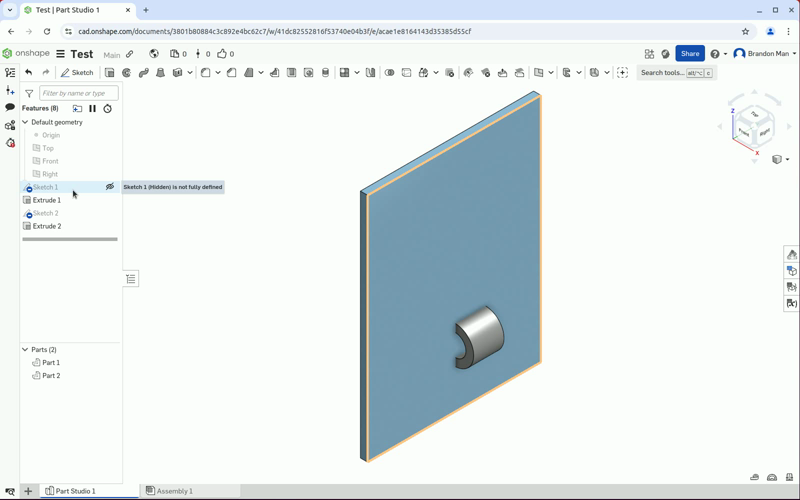
click(73, 189)